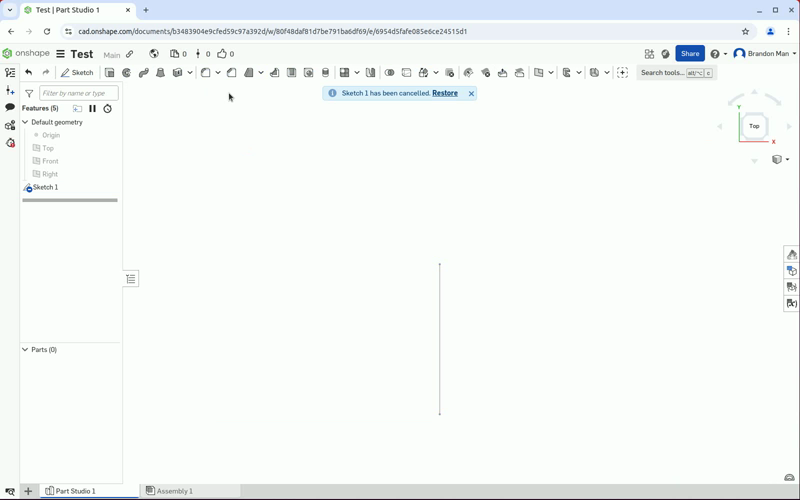
key(shift+h)
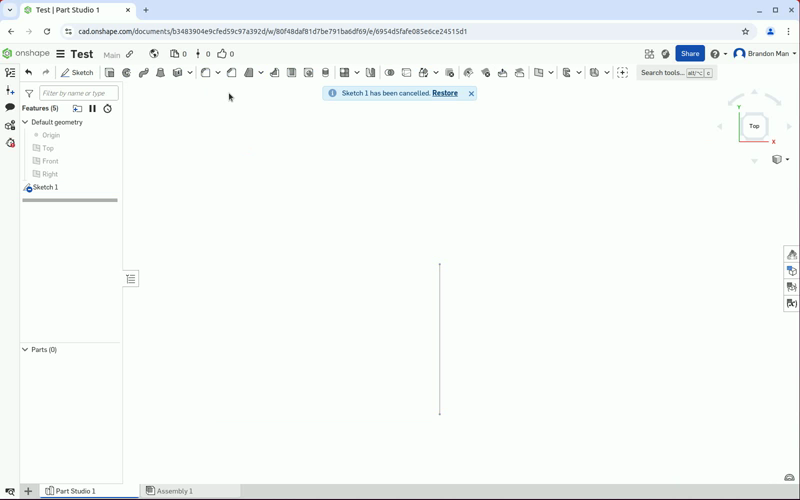
key(shift+s)
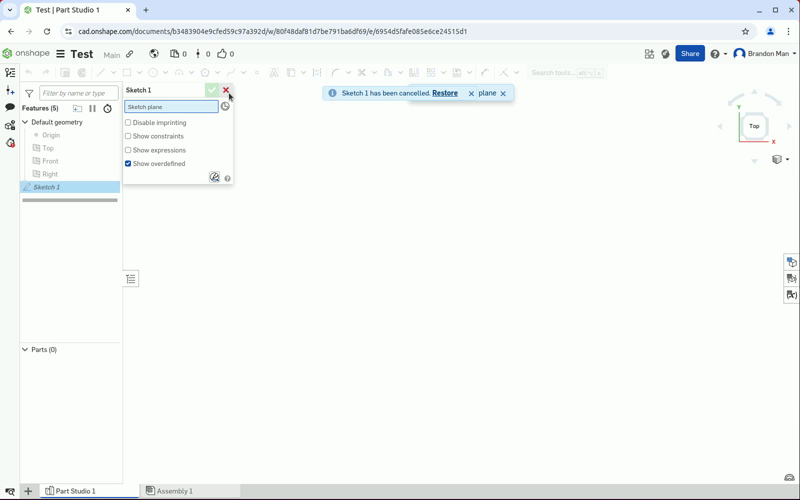
mouse_move(73, 150)
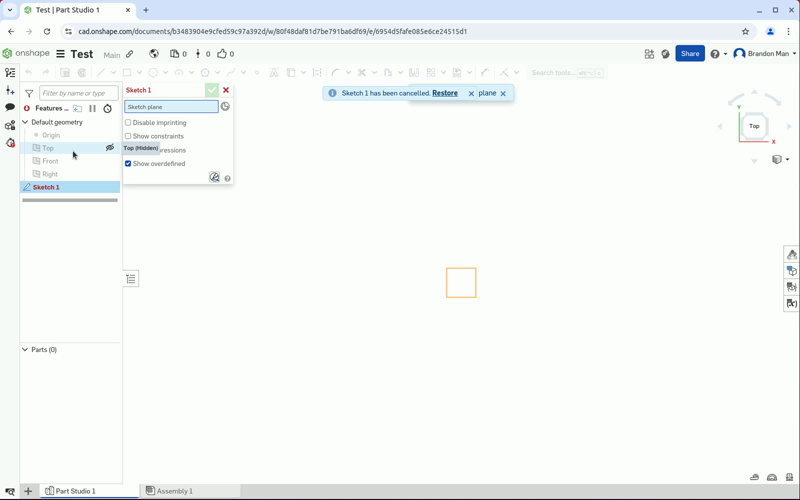
click(73, 150)
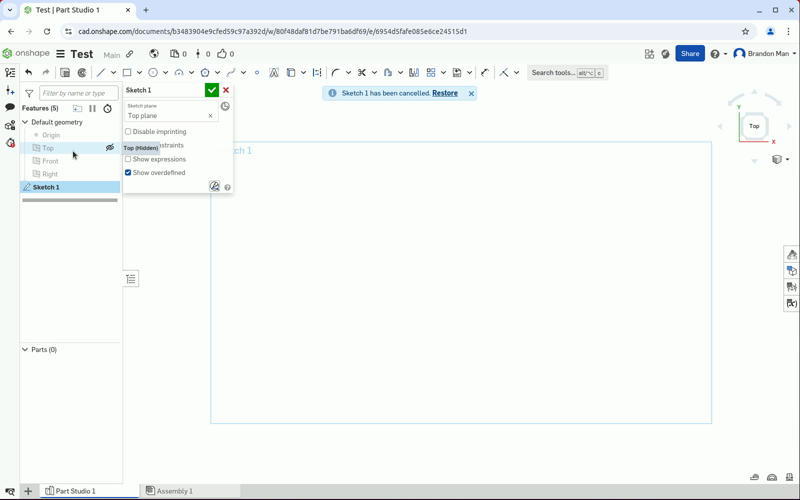
mouse_move(73, 352)
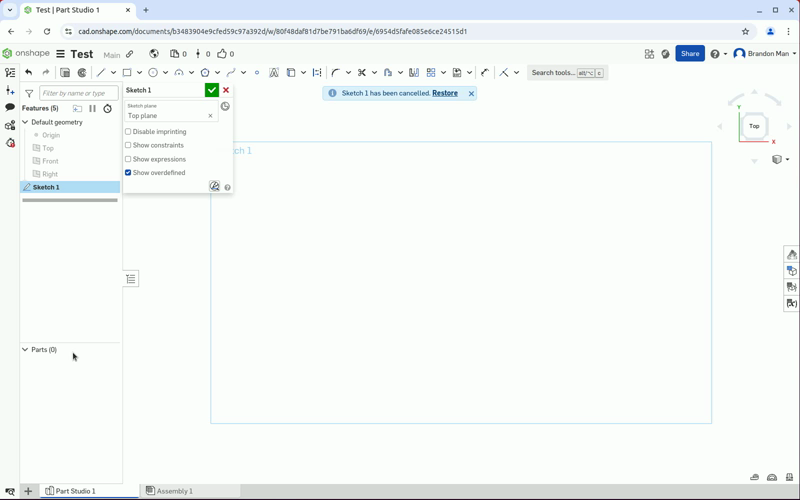
key(y)
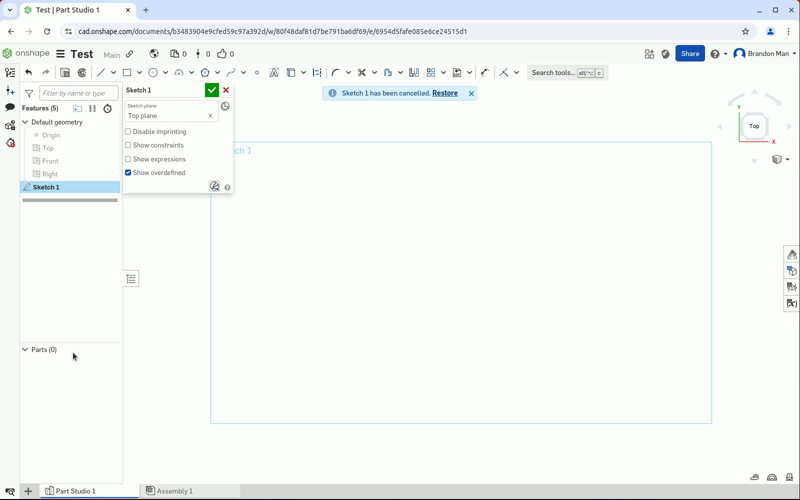
key(c)
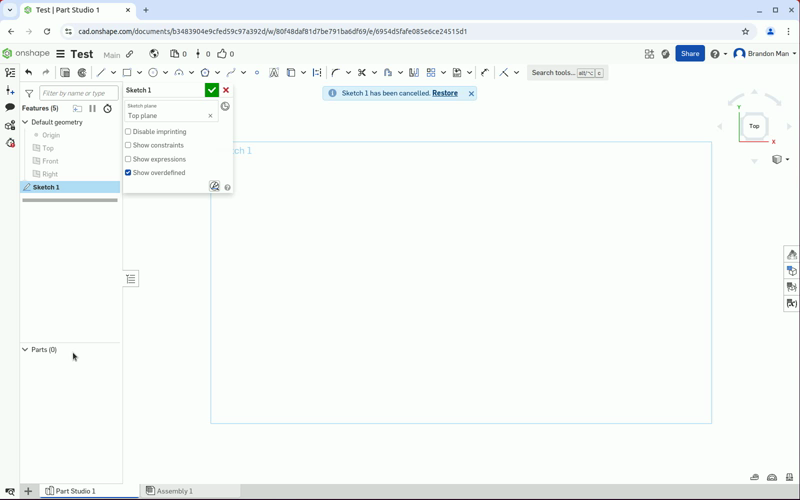
key_down(shift)
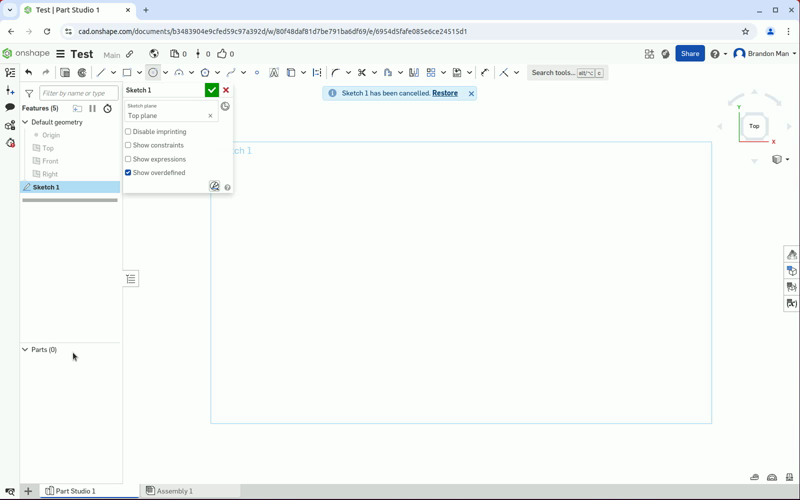
mouse_move(461, 282)
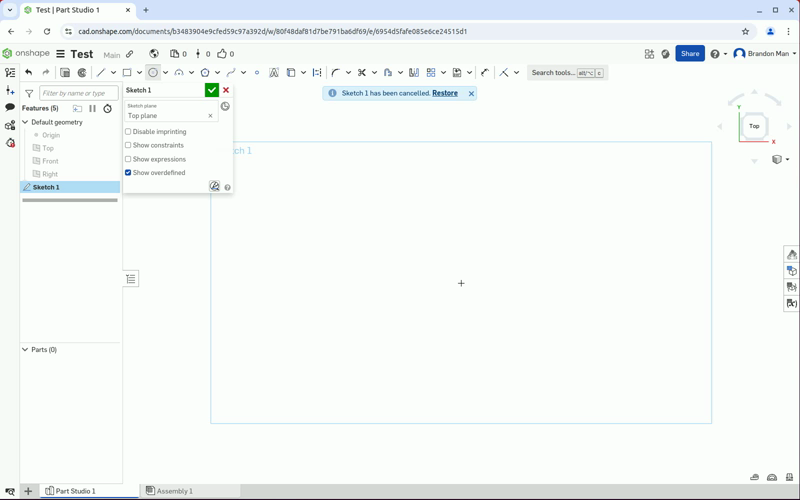
click(461, 282)
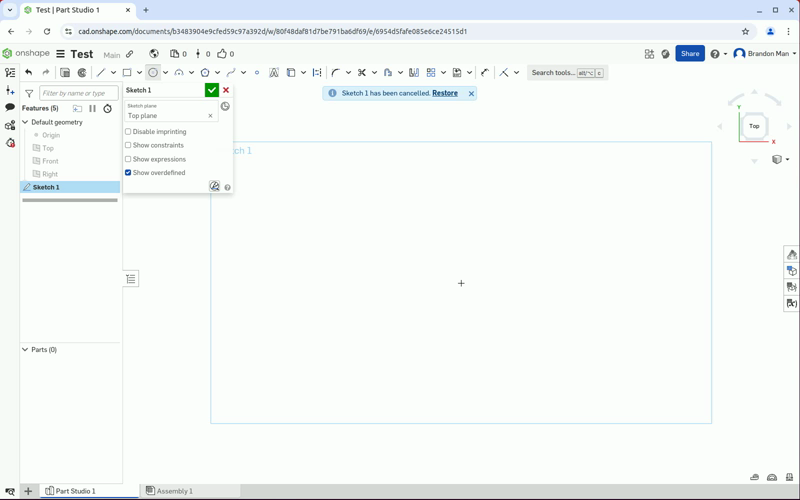
key_up(shift)
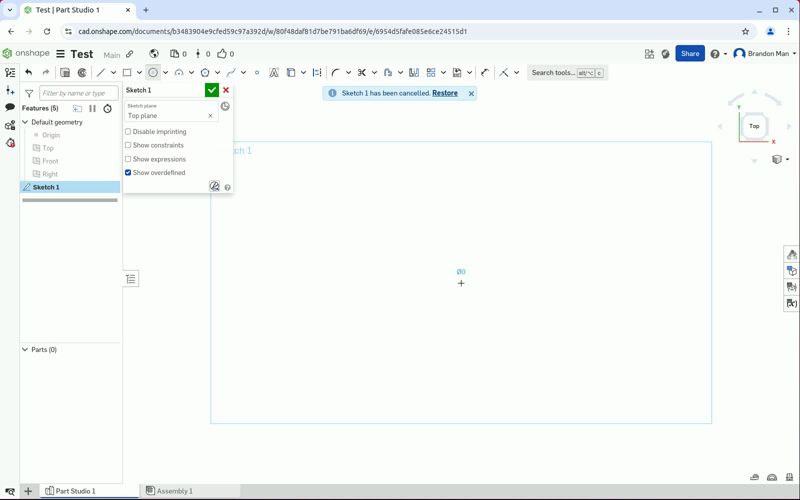
mouse_move(497, 282)
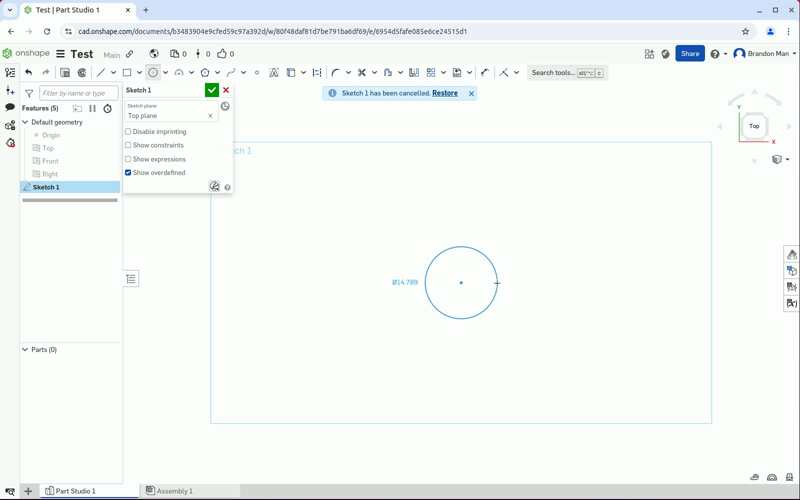
click(497, 282)
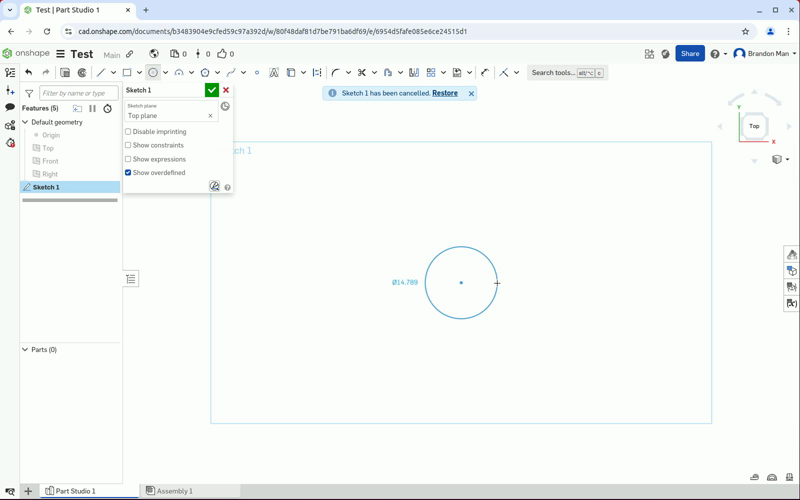
key(esc)
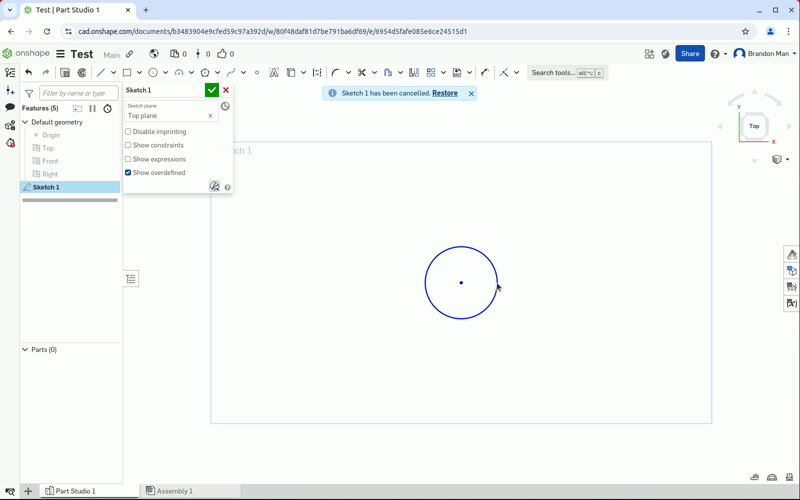
key(c)
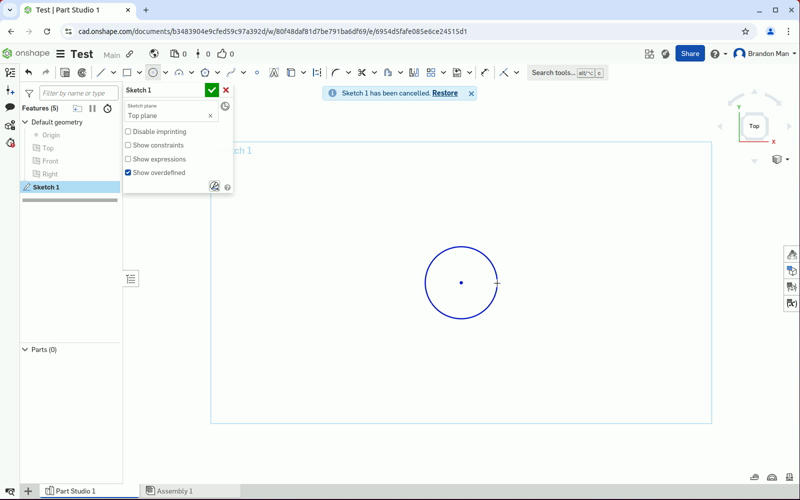
key_down(shift)
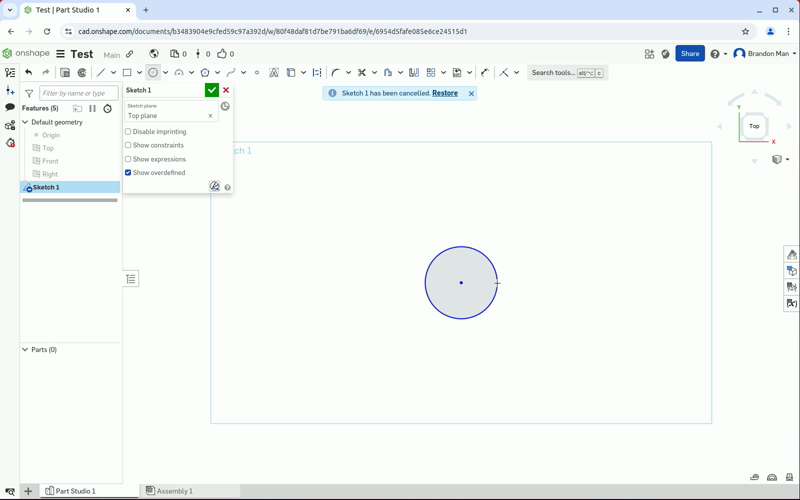
mouse_move(461, 282)
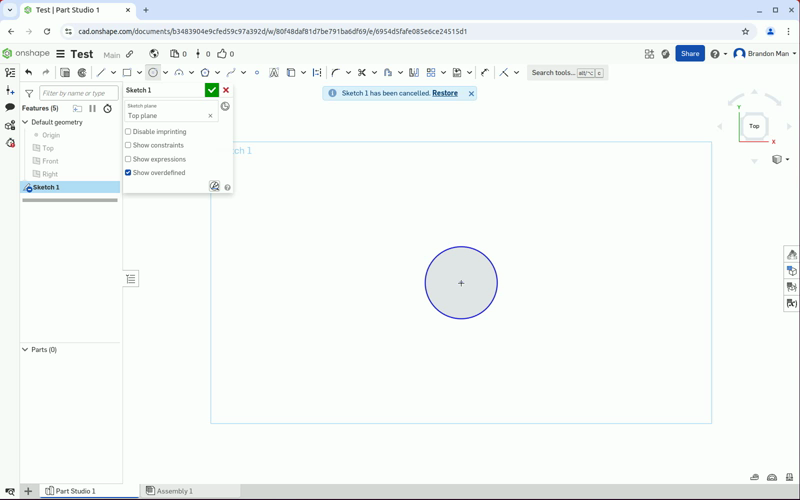
click(461, 282)
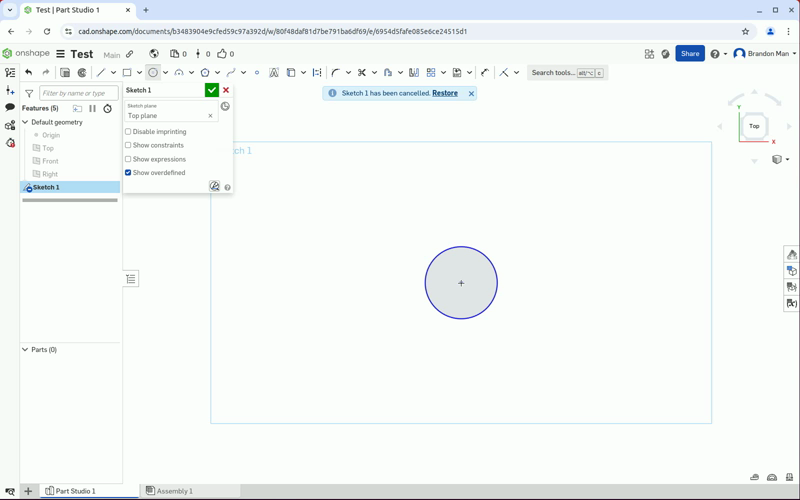
key_up(shift)
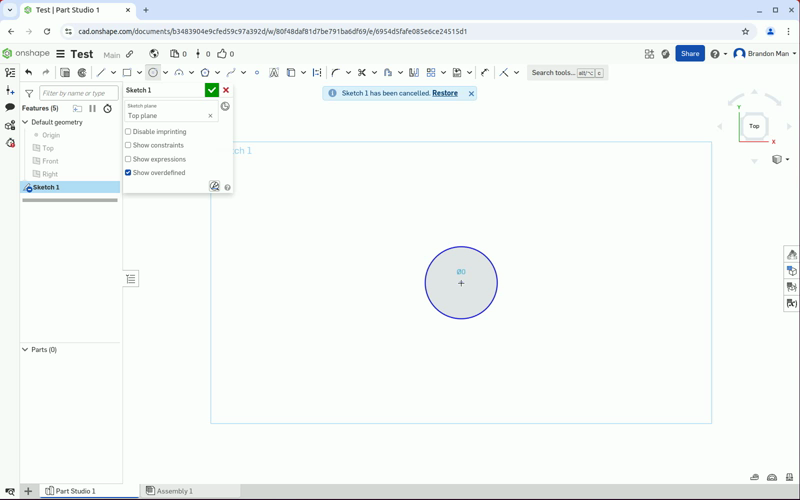
mouse_move(492, 282)
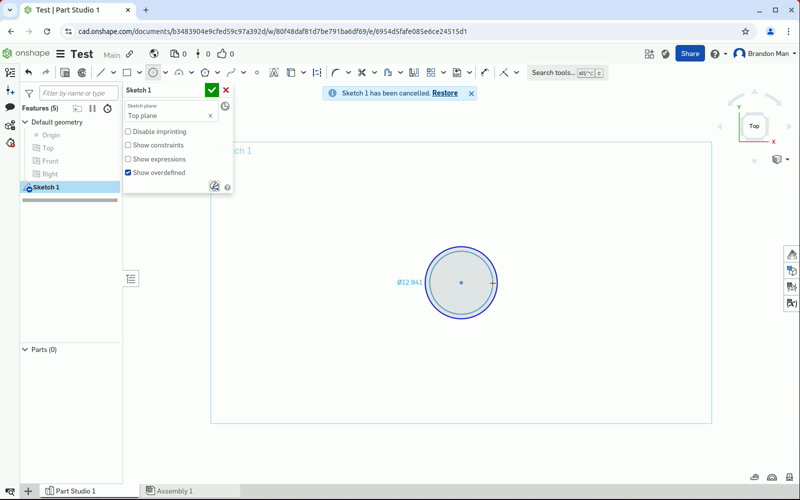
click(492, 282)
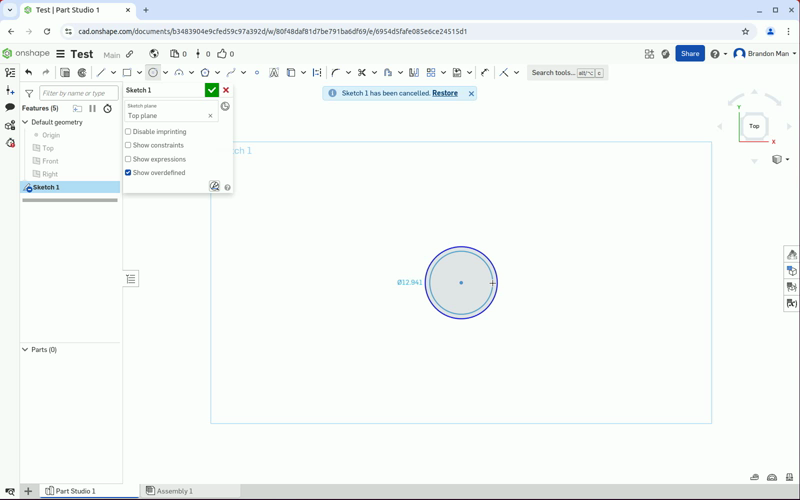
key(esc)
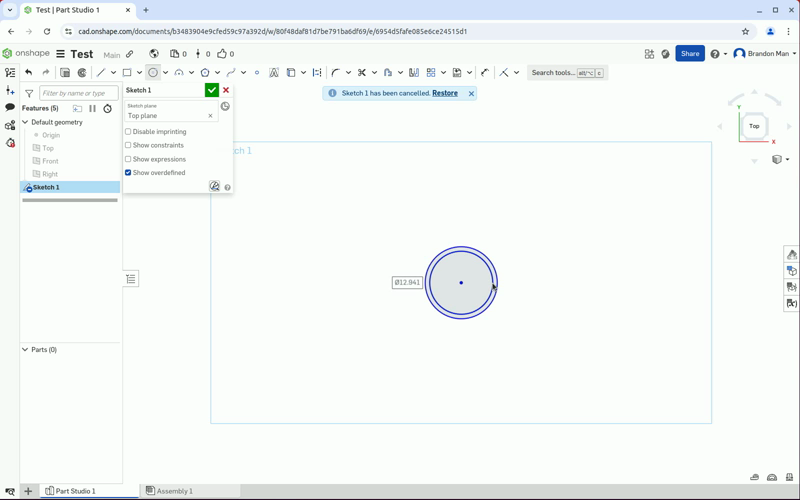
mouse_move(493, 279)
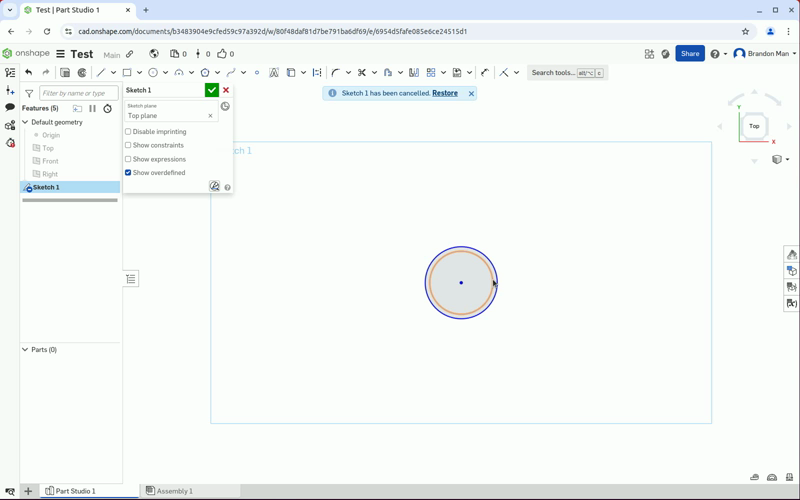
scroll(6)
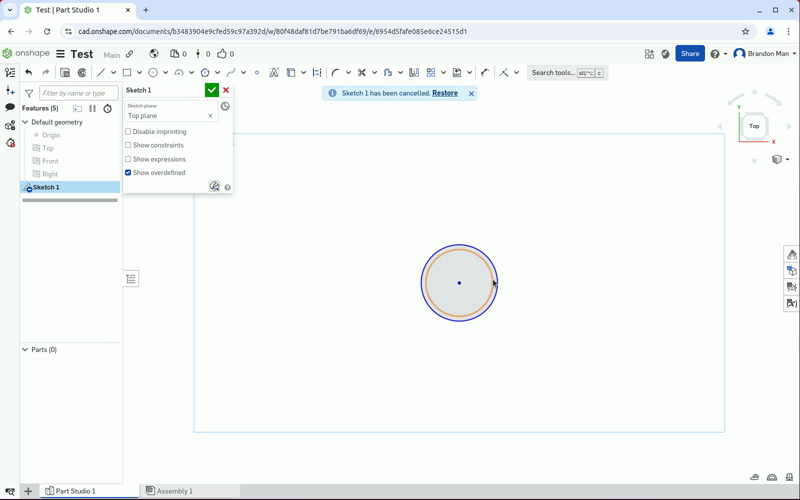
scroll(6)
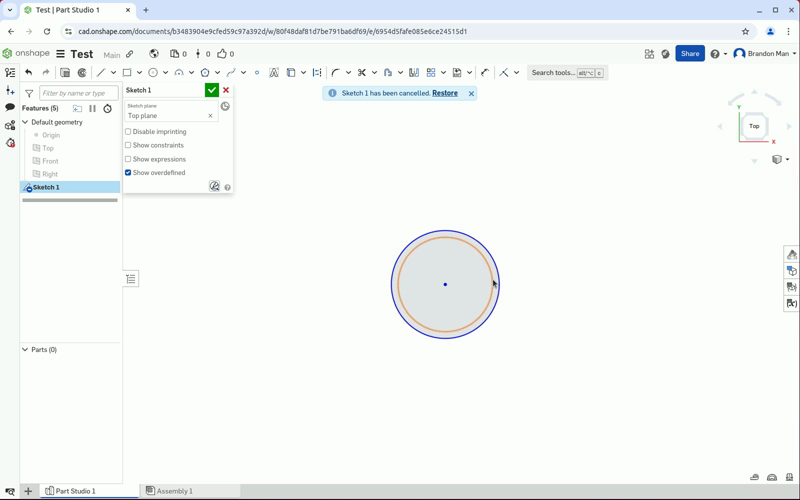
scroll(6)
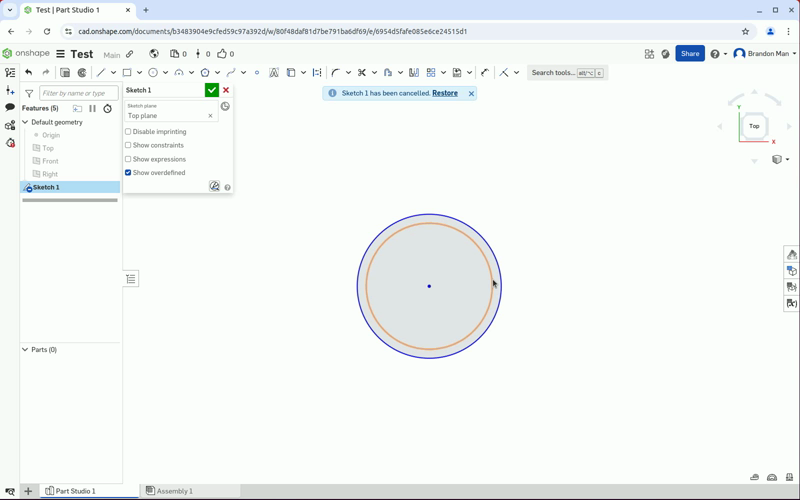
scroll(6)
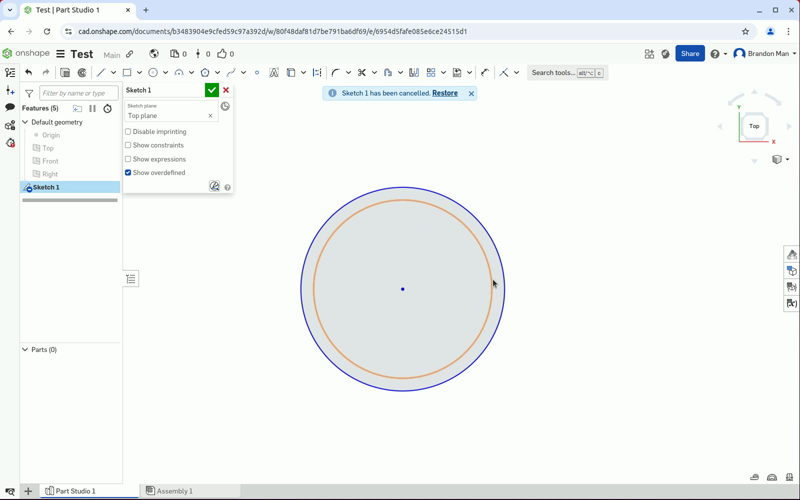
scroll(6)
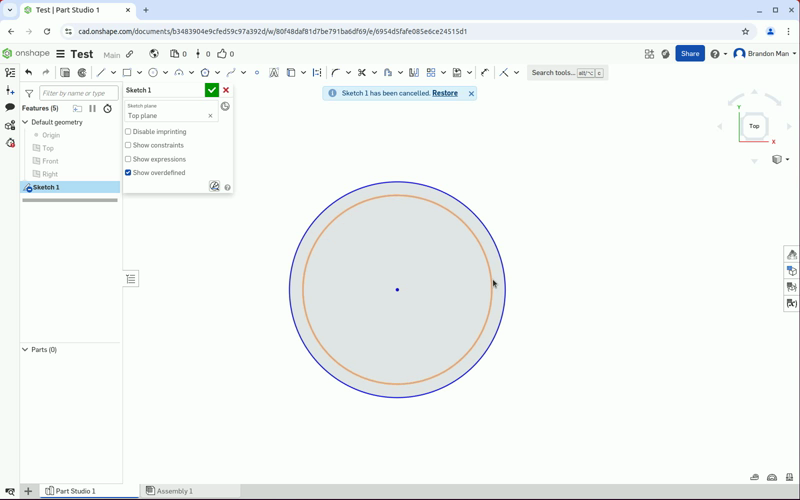
scroll(6)
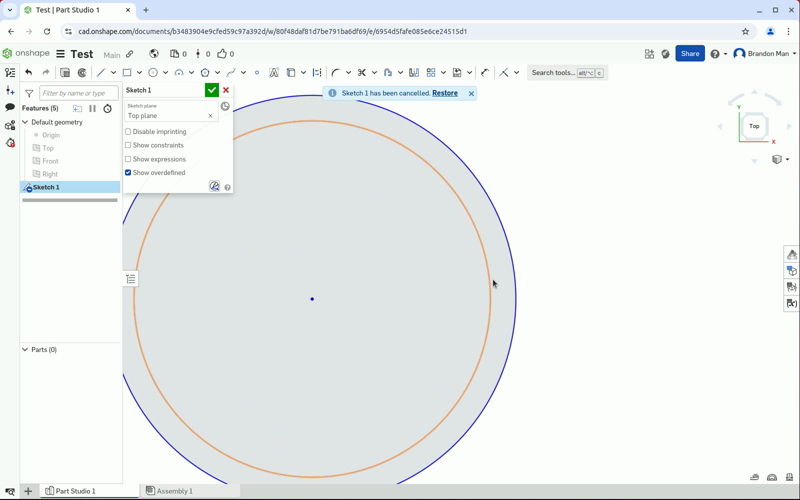
scroll(6)
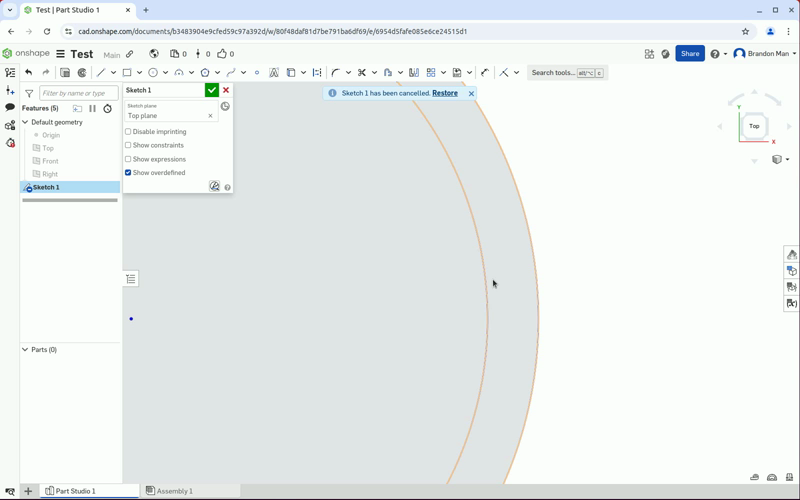
click(493, 279)
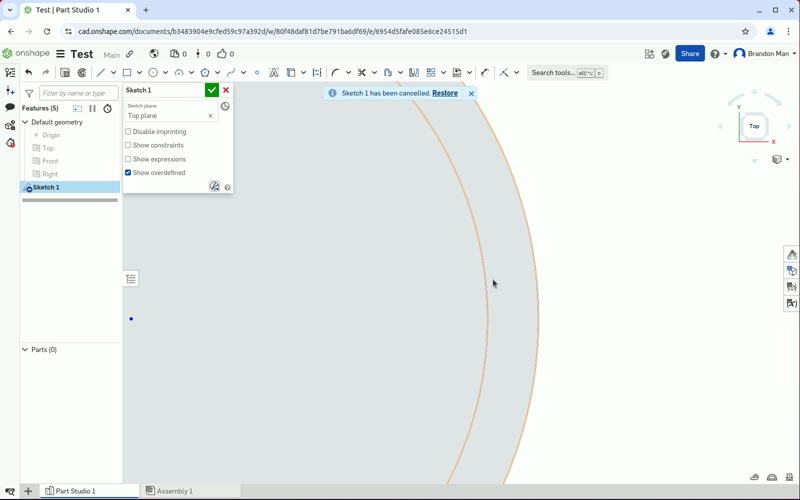
scroll(-6)
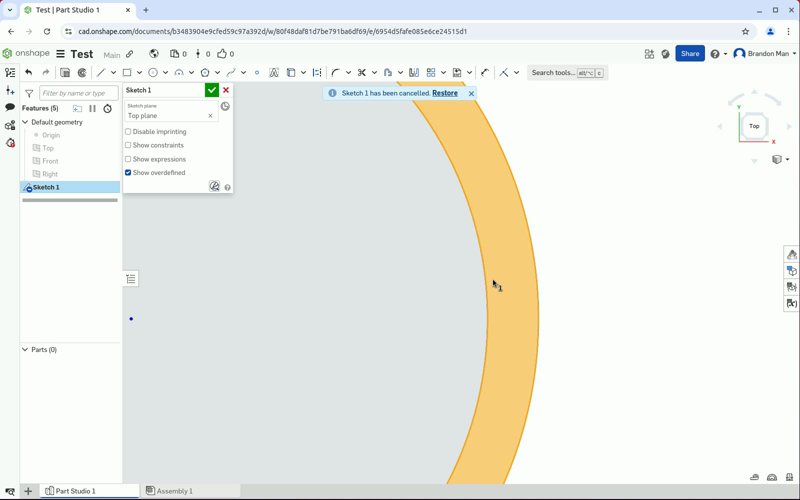
scroll(-6)
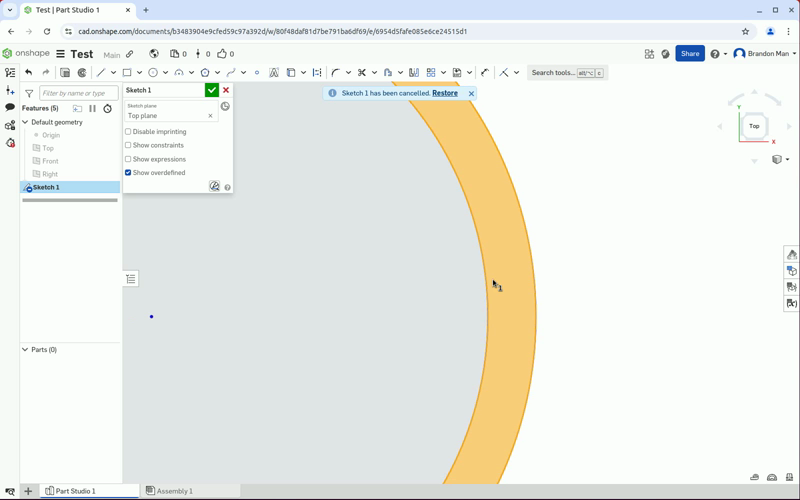
scroll(-6)
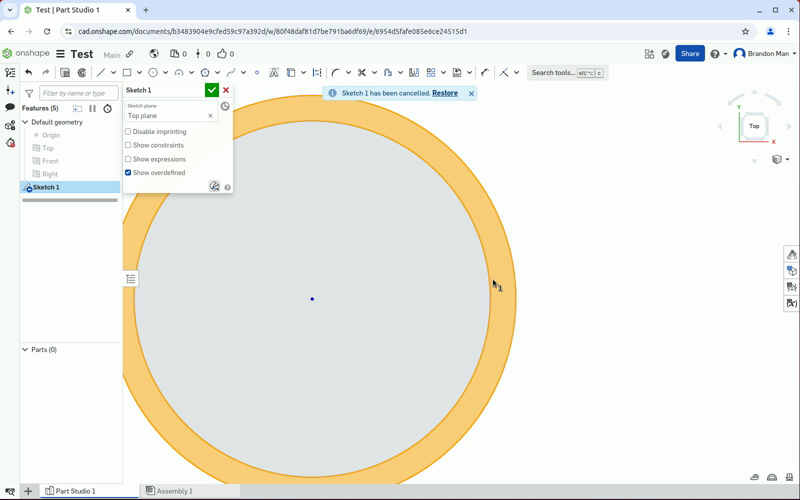
scroll(-6)
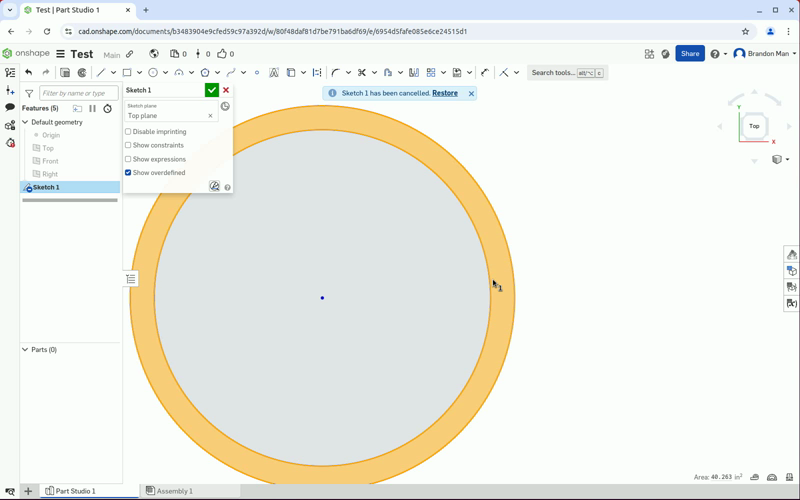
scroll(-6)
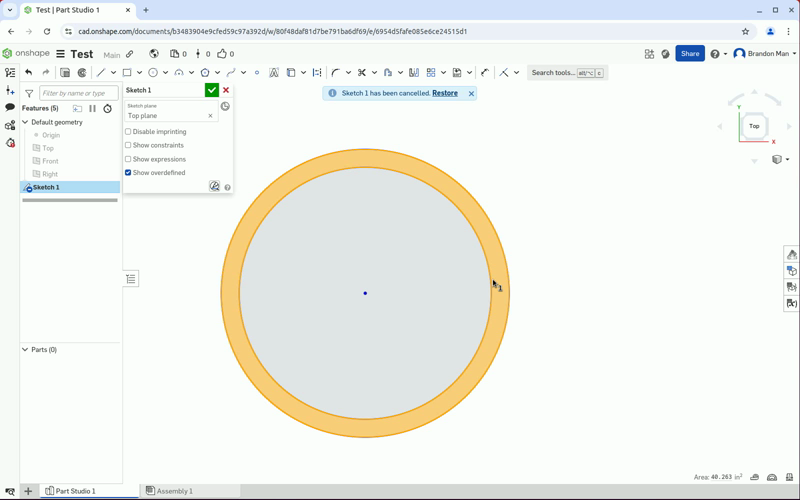
scroll(-6)
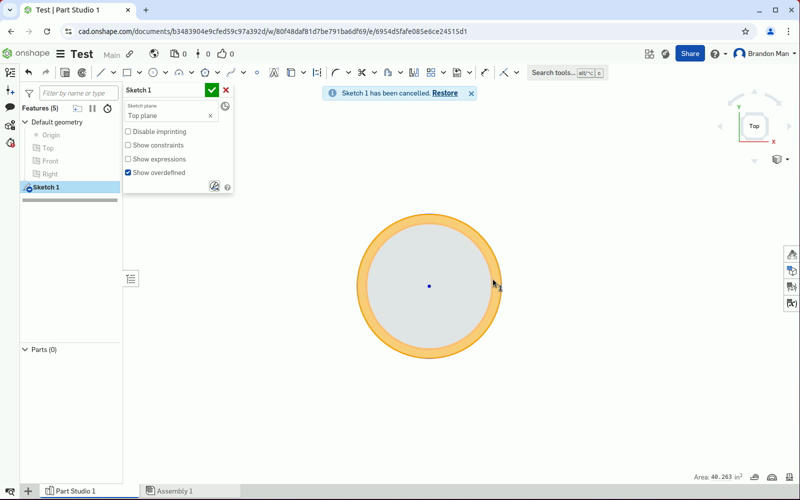
scroll(-6)
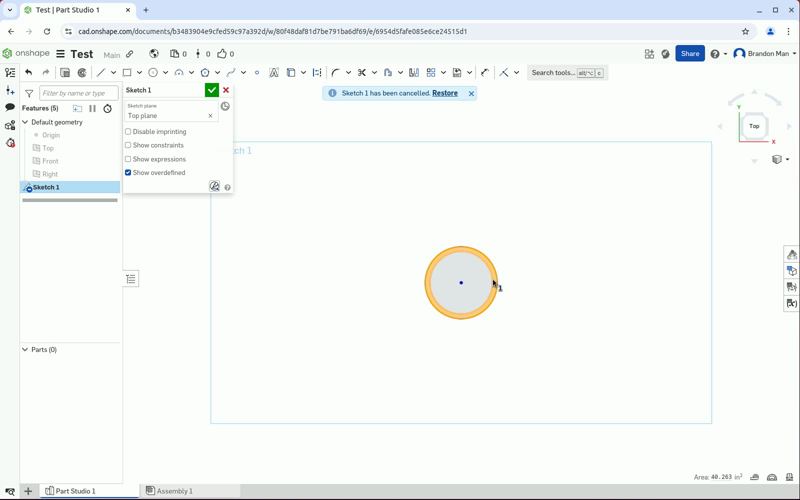
mouse_move(73, 352)
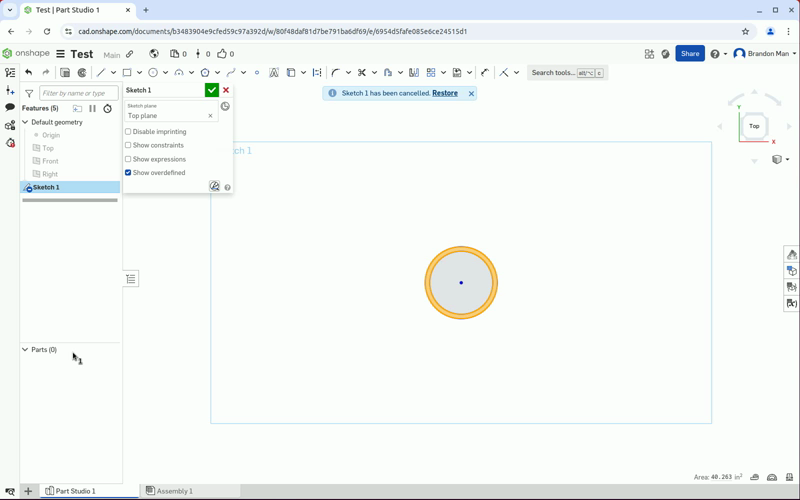
key(shift+y)
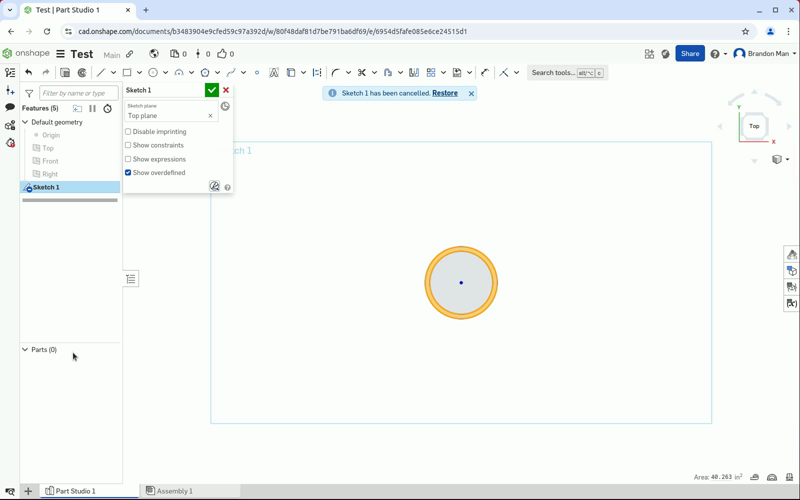
key(shift+e)
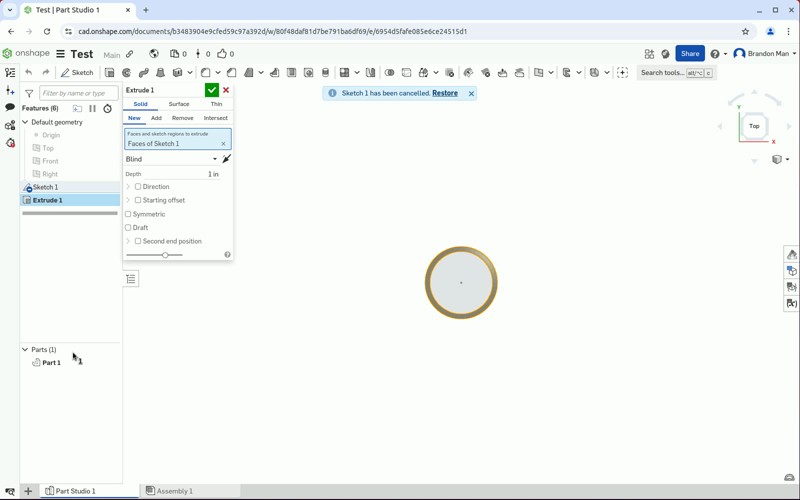
mouse_move(143, 106)
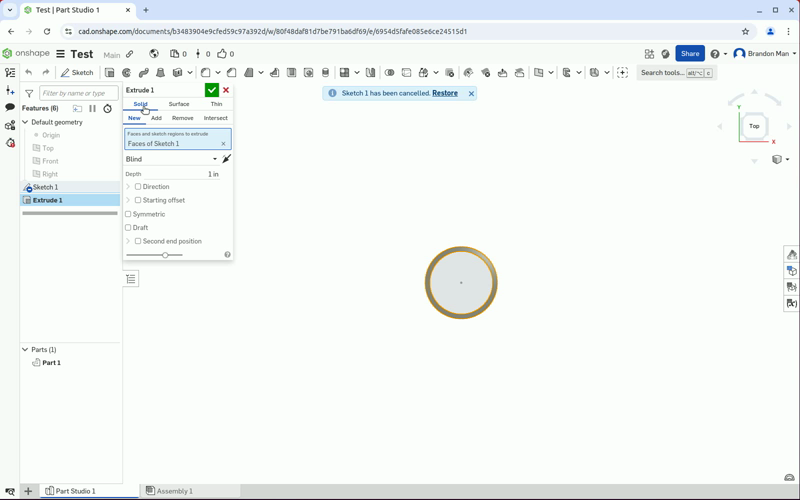
click(143, 106)
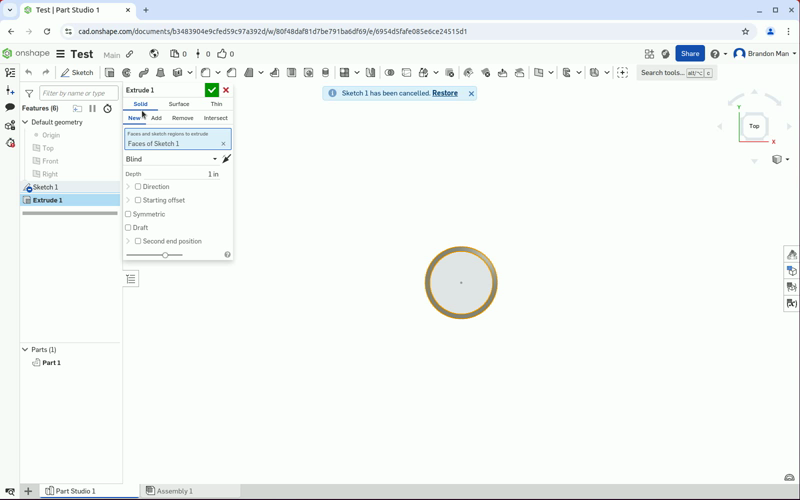
mouse_move(137, 120)
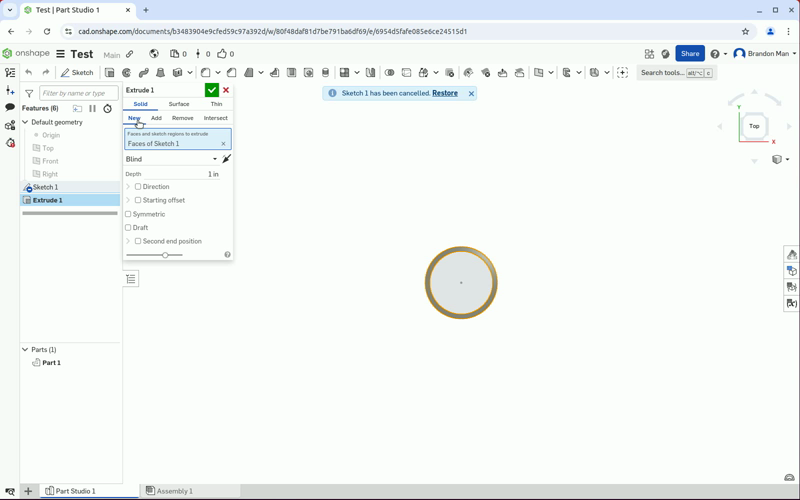
click(137, 120)
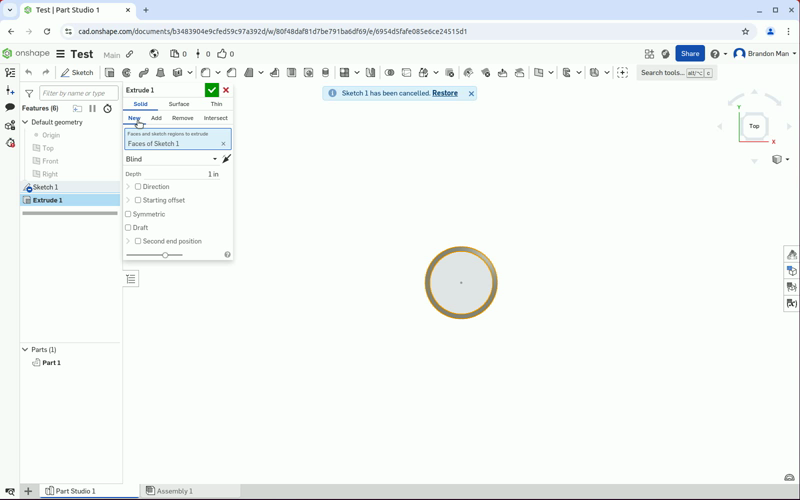
key(tab, 4)
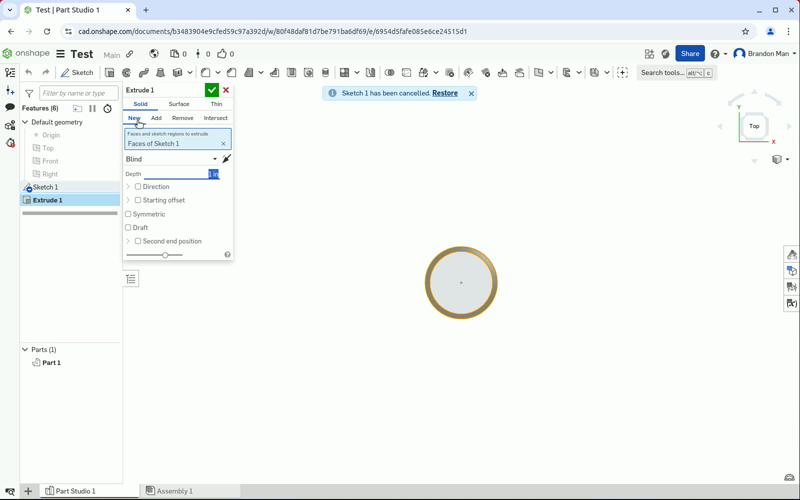
text(3.37)
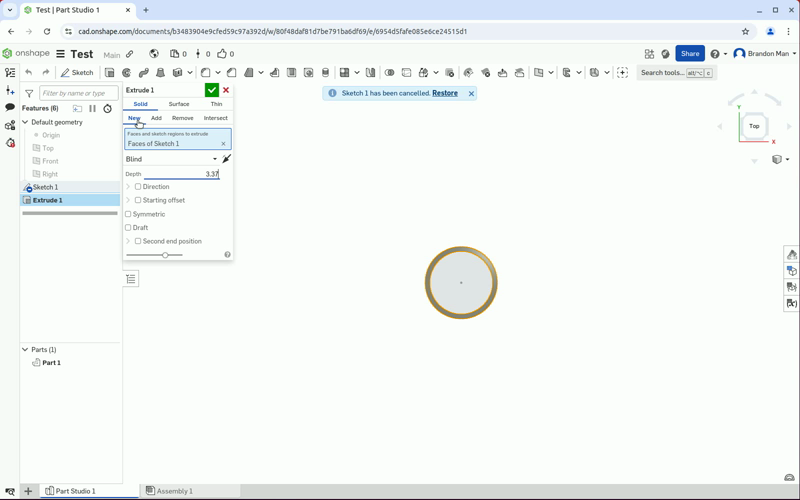
key(enter)
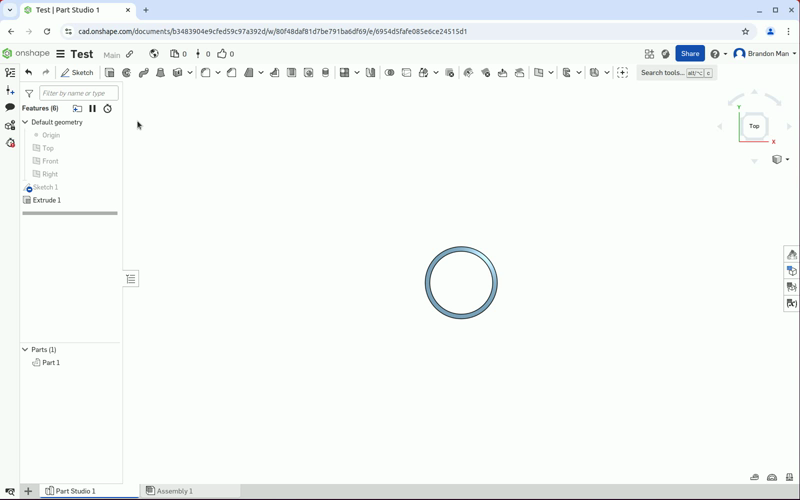
key(shift+h)
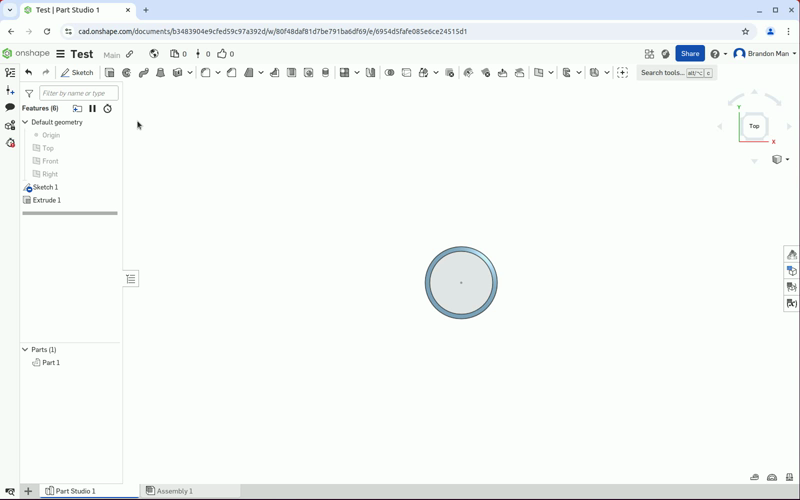
key(shift+h)
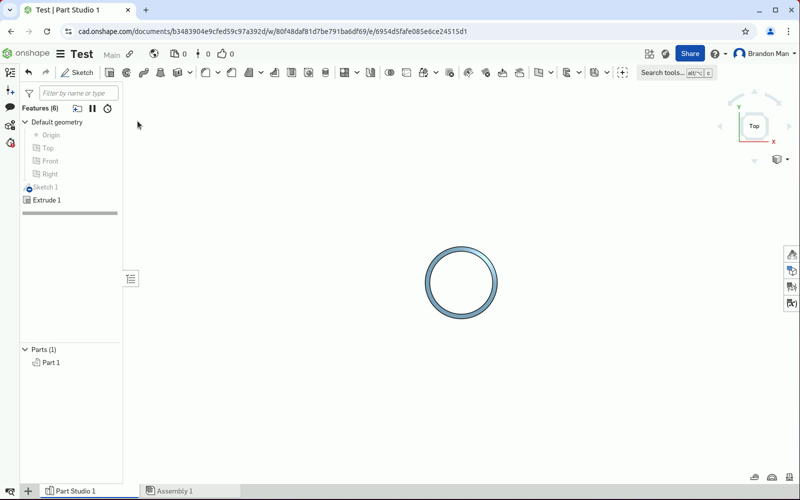
mouse_move(73, 189)
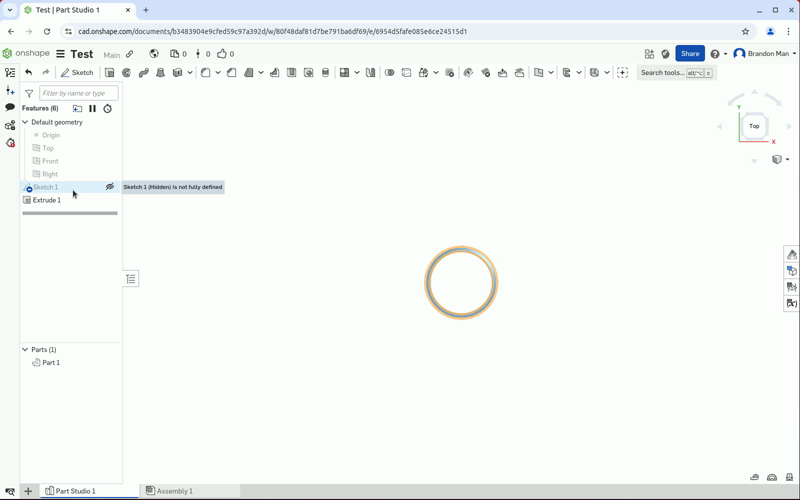
click(73, 189)
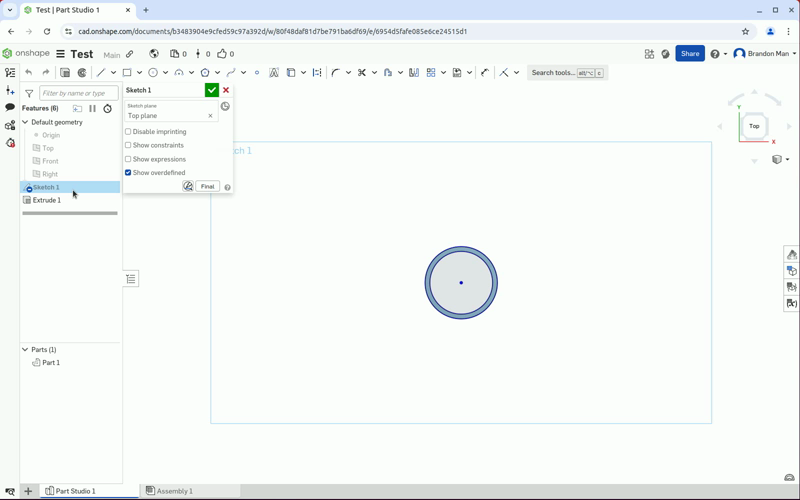
mouse_move(229, 92)
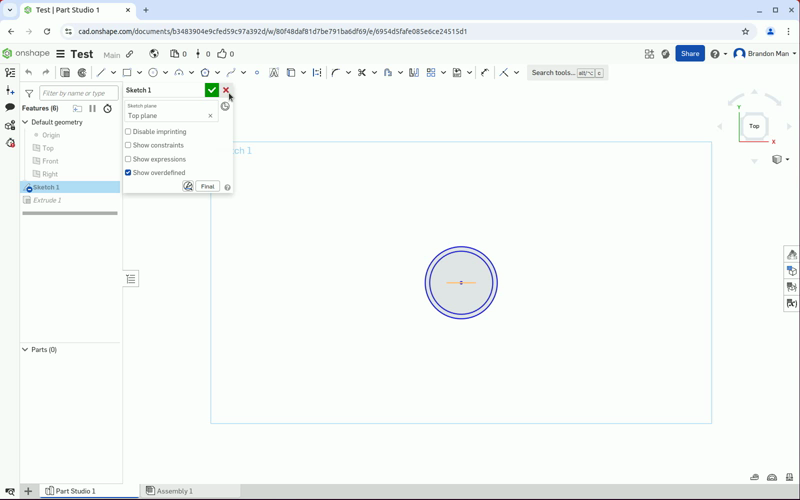
click(229, 92)
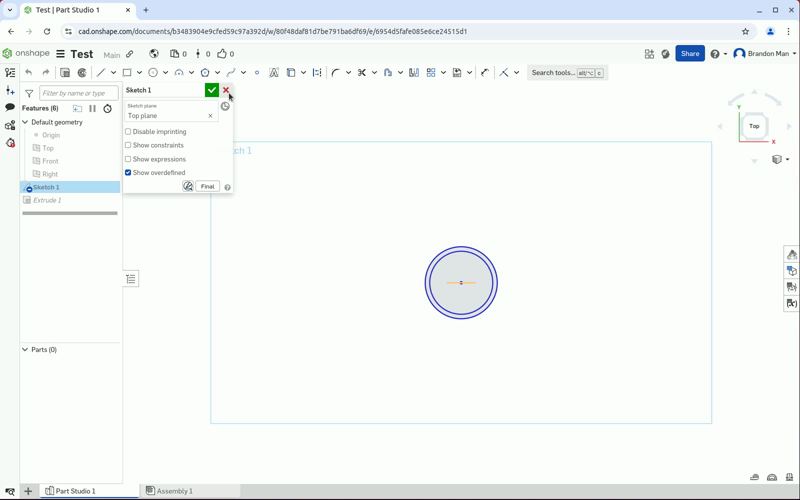
key(shift+s)
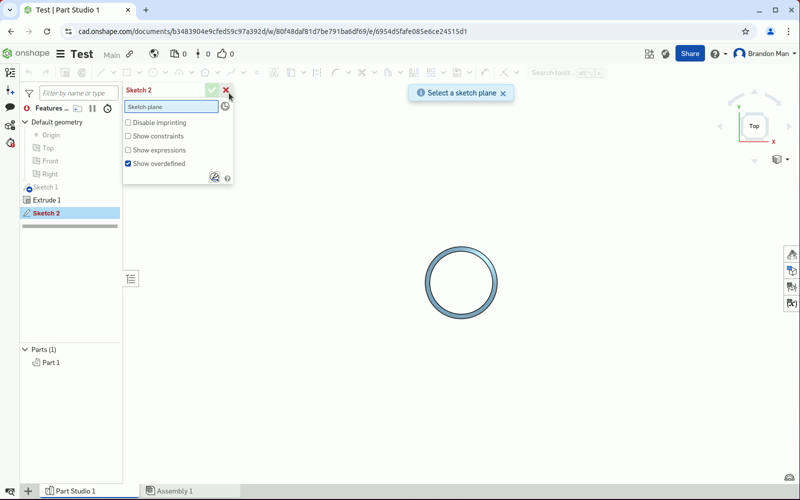
mouse_move(73, 150)
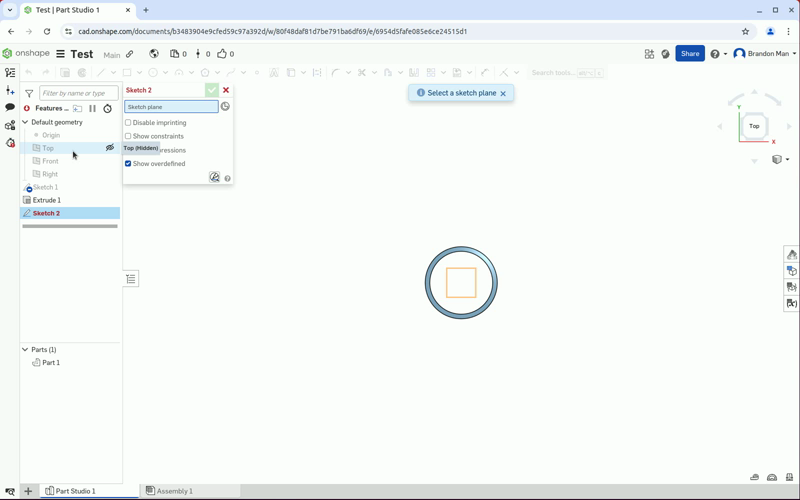
click(73, 150)
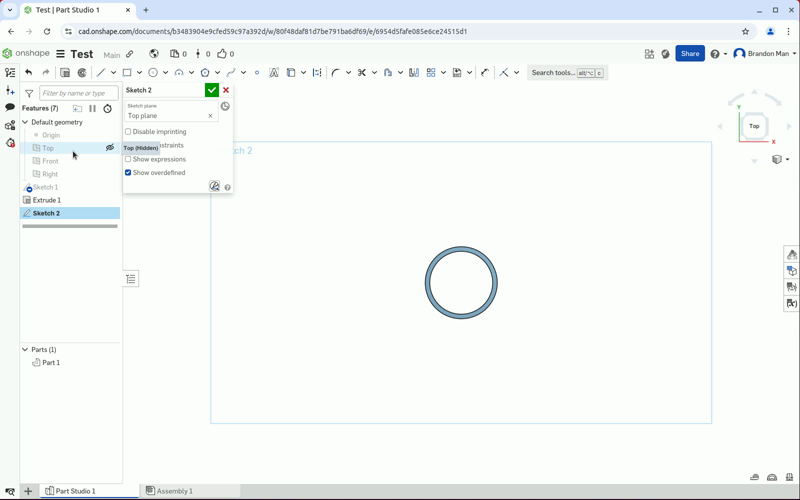
mouse_move(73, 352)
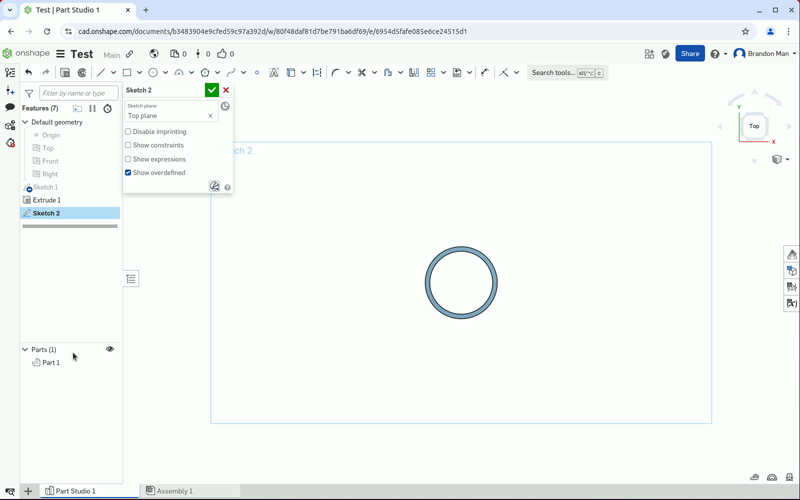
key(y)
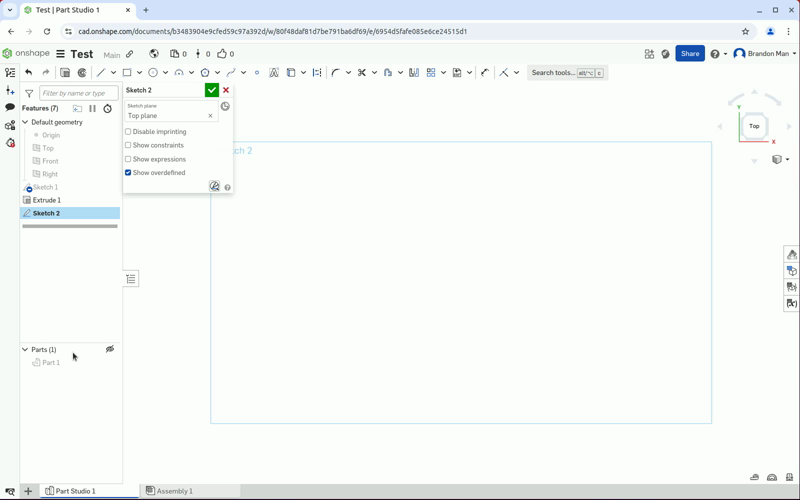
key(c)
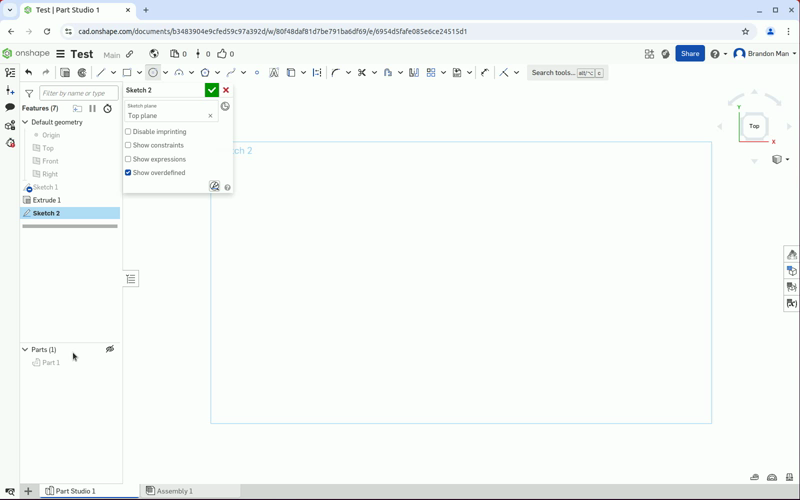
key_down(shift)
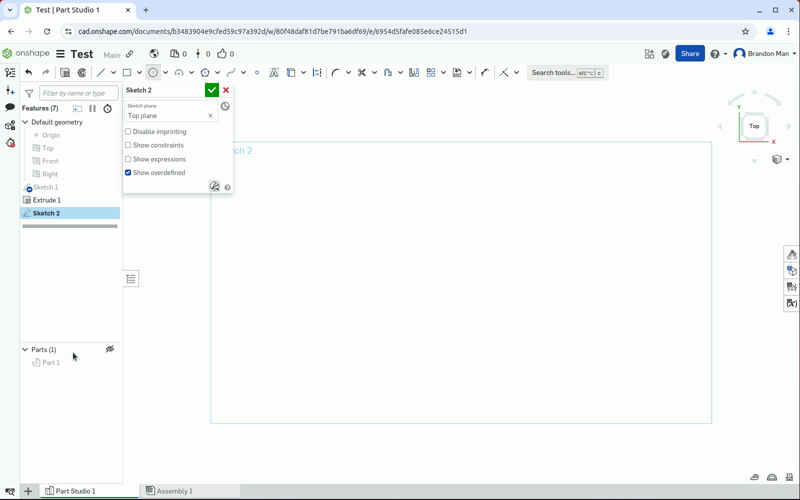
mouse_move(461, 282)
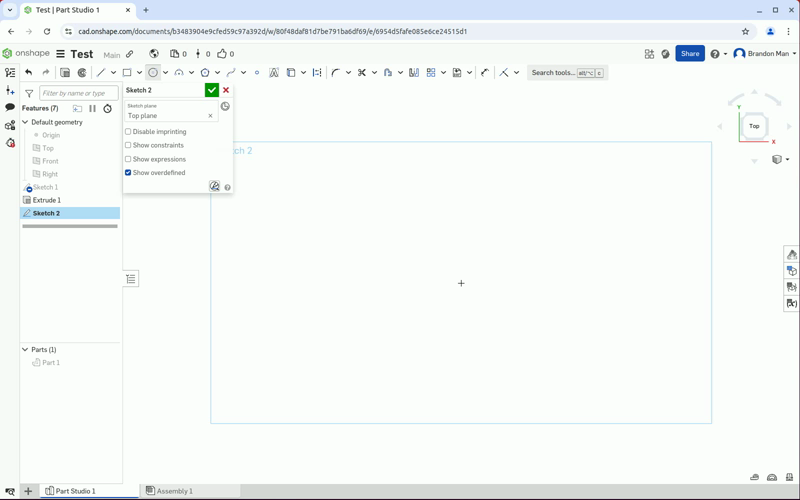
click(461, 282)
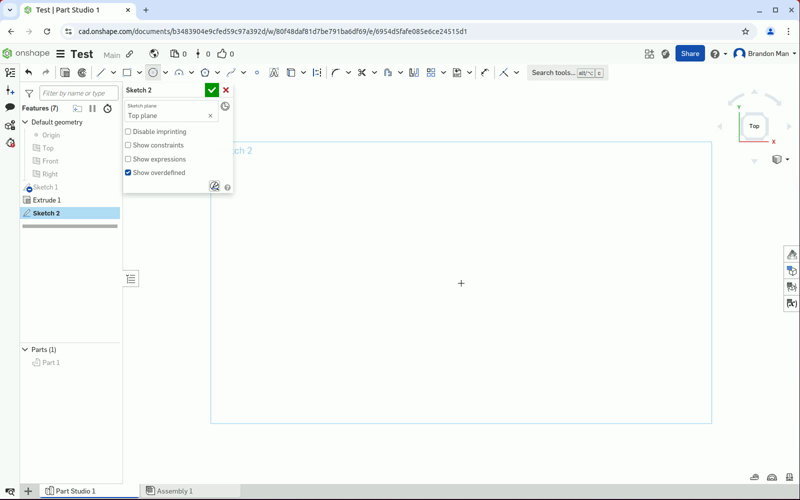
key_up(shift)
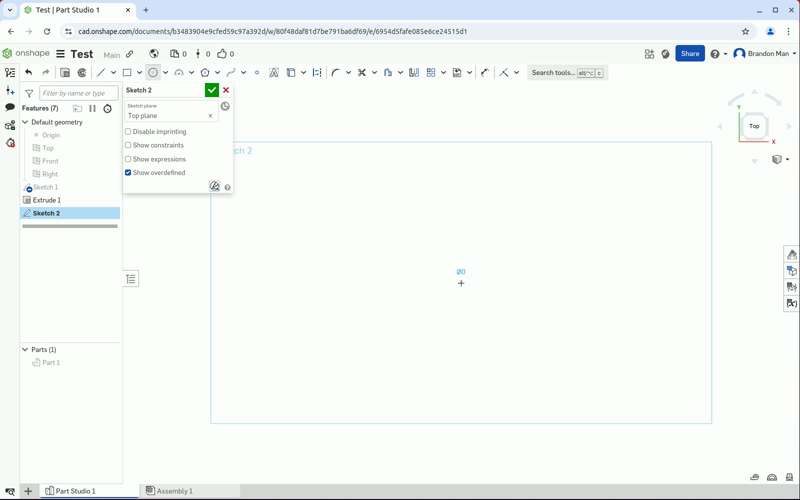
mouse_move(501, 282)
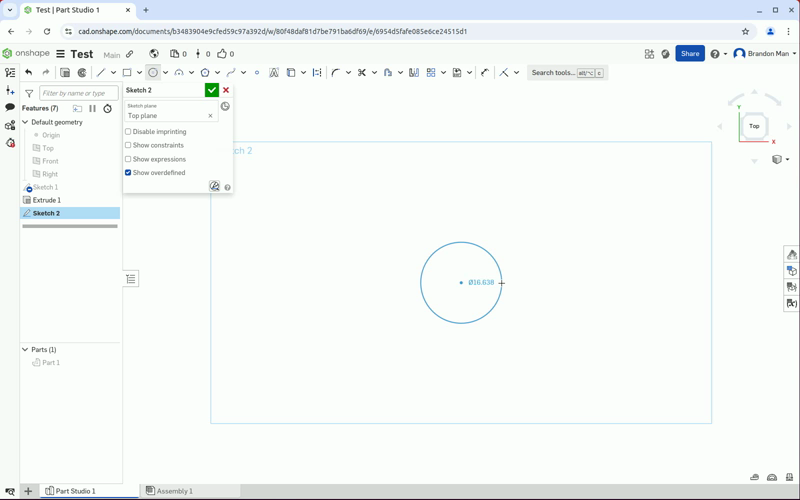
click(501, 282)
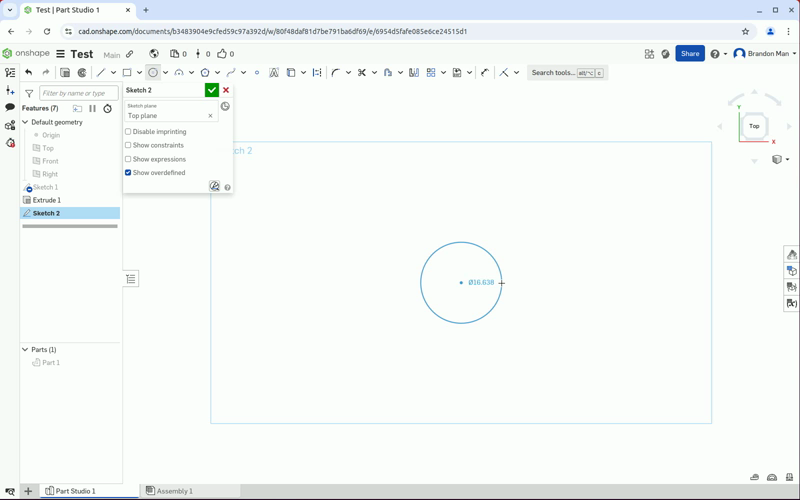
key(esc)
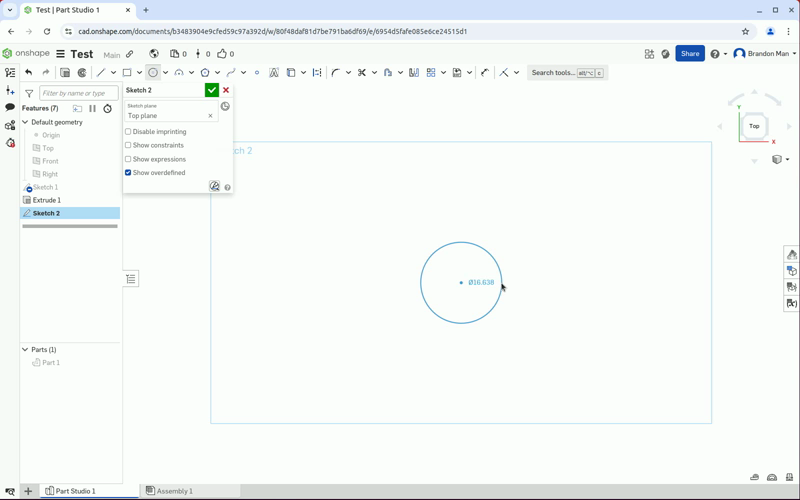
key(c)
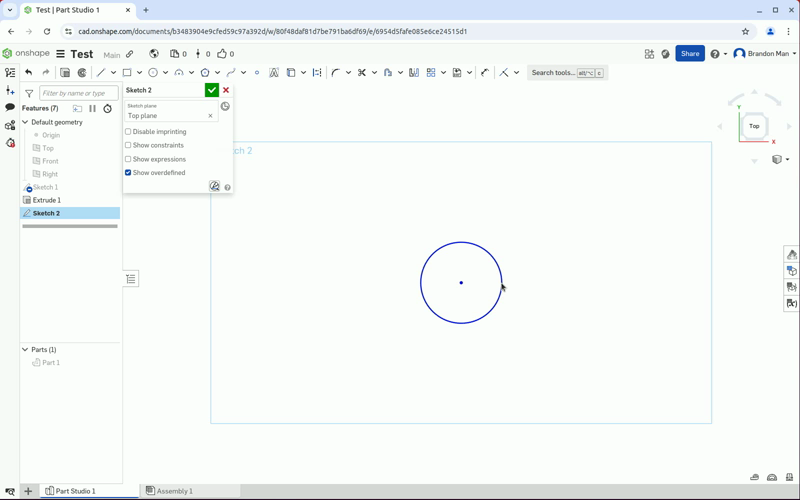
key_down(shift)
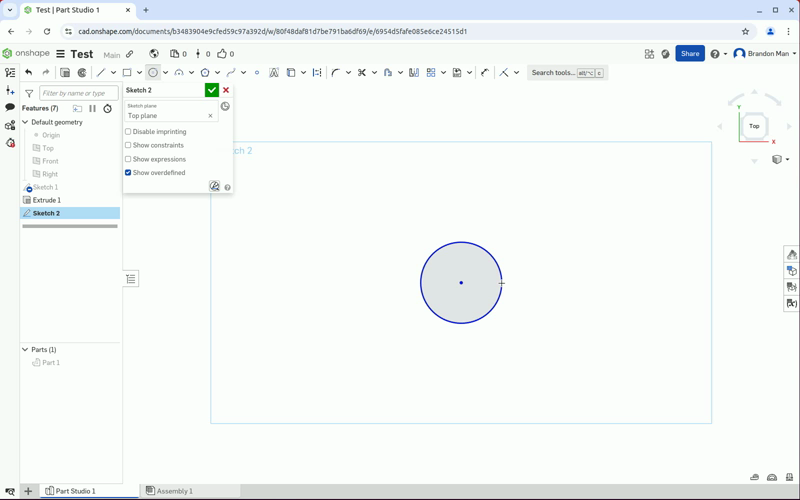
mouse_move(461, 282)
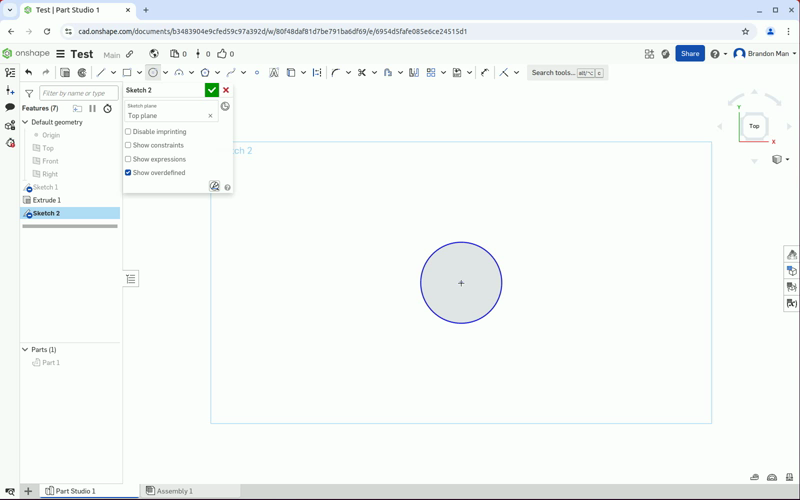
click(461, 282)
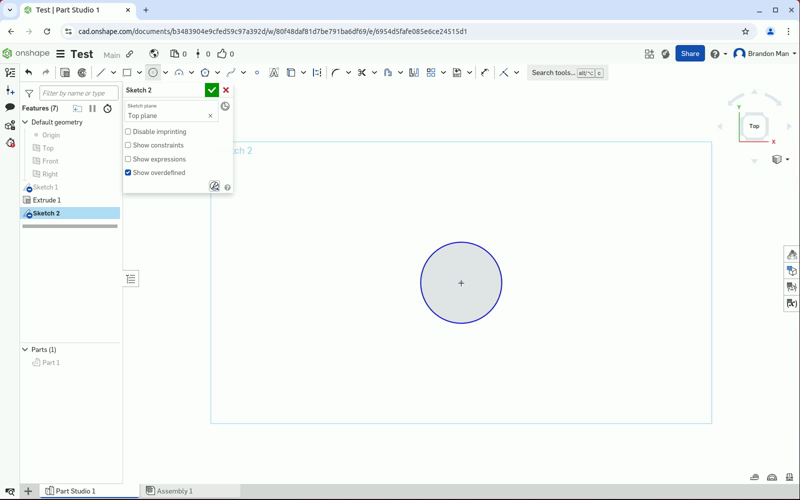
key_up(shift)
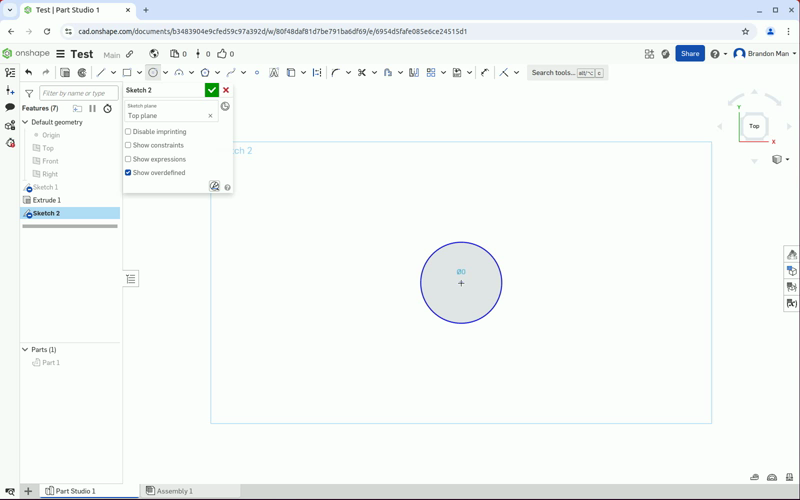
mouse_move(496, 282)
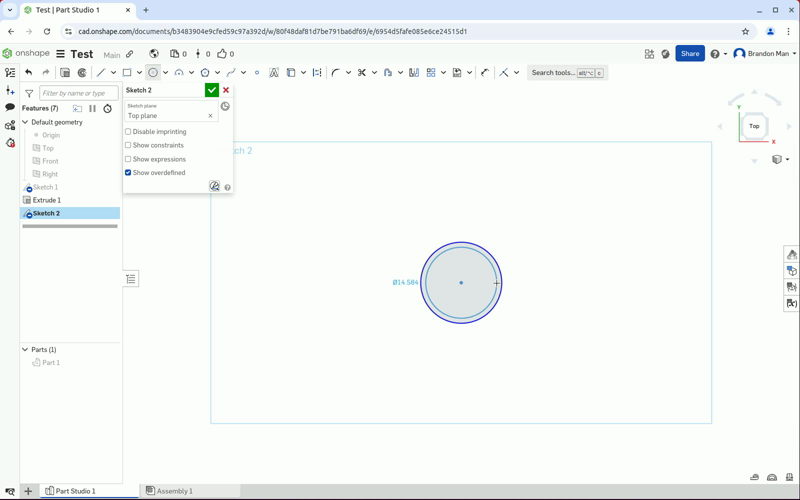
click(496, 282)
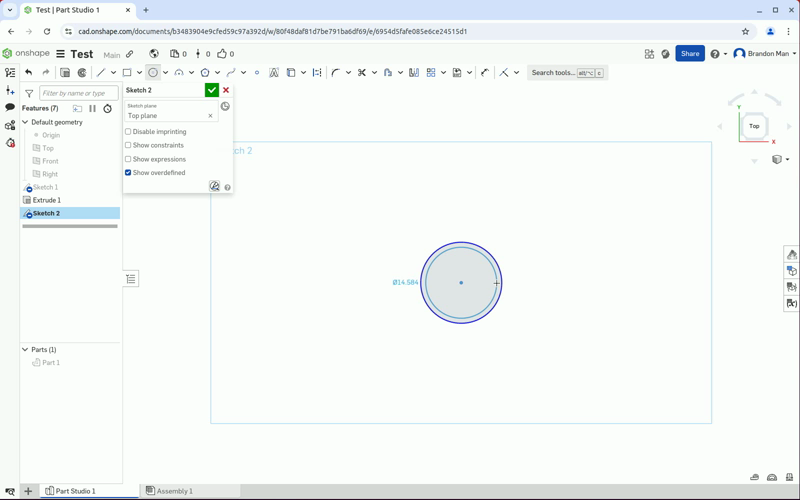
key(esc)
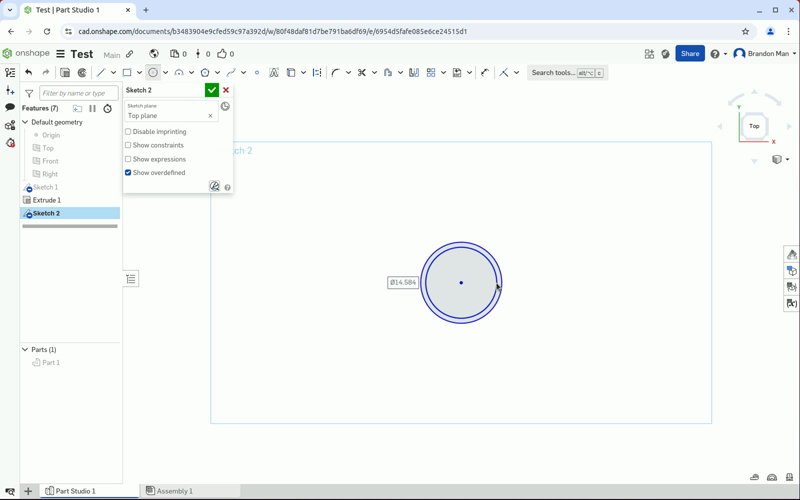
mouse_move(440, 313)
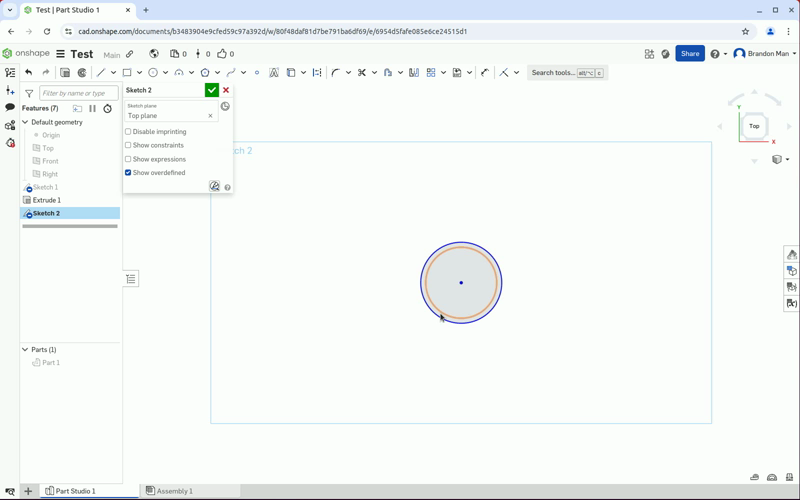
scroll(6)
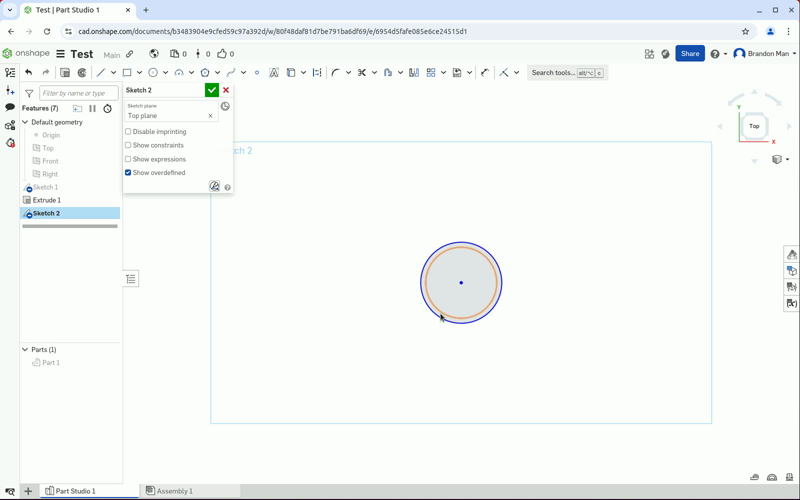
scroll(6)
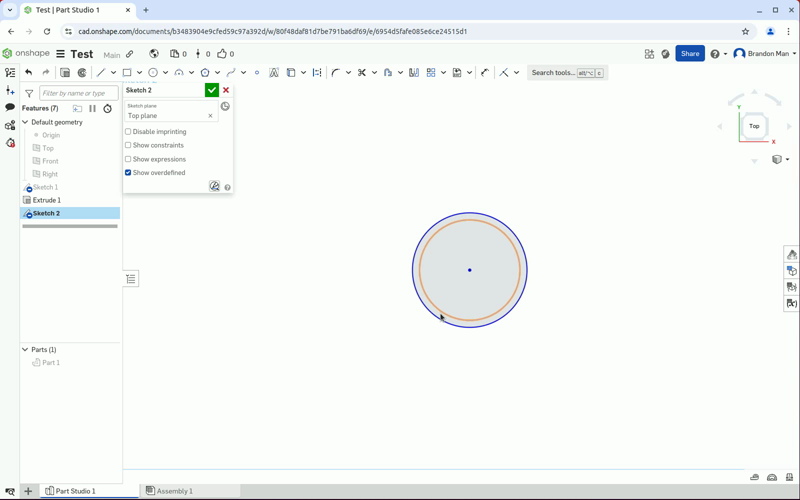
scroll(6)
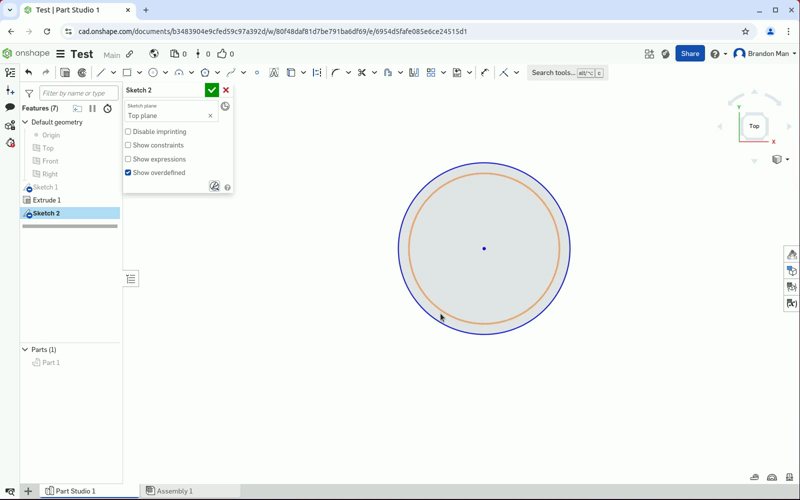
scroll(6)
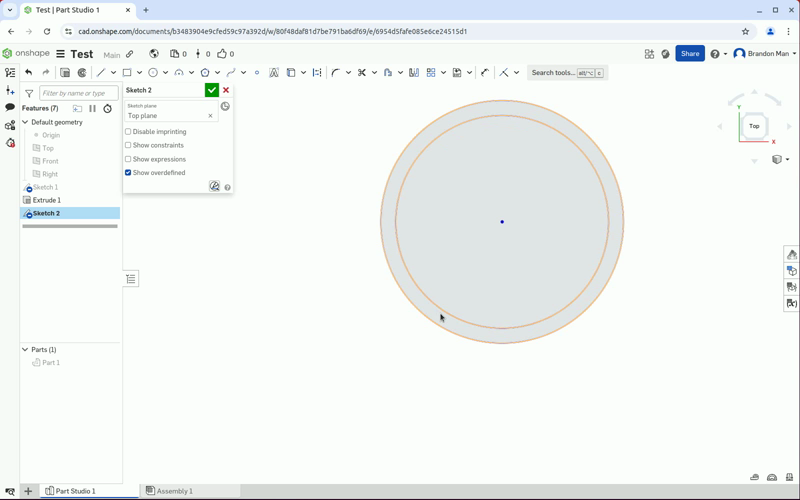
scroll(6)
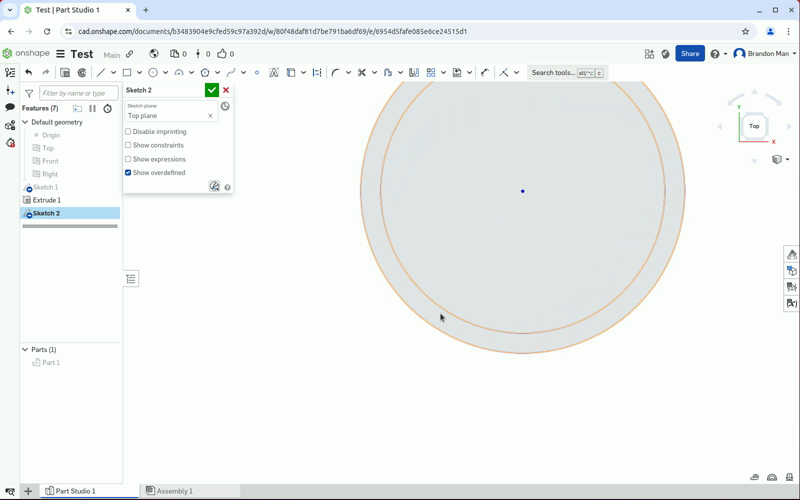
scroll(6)
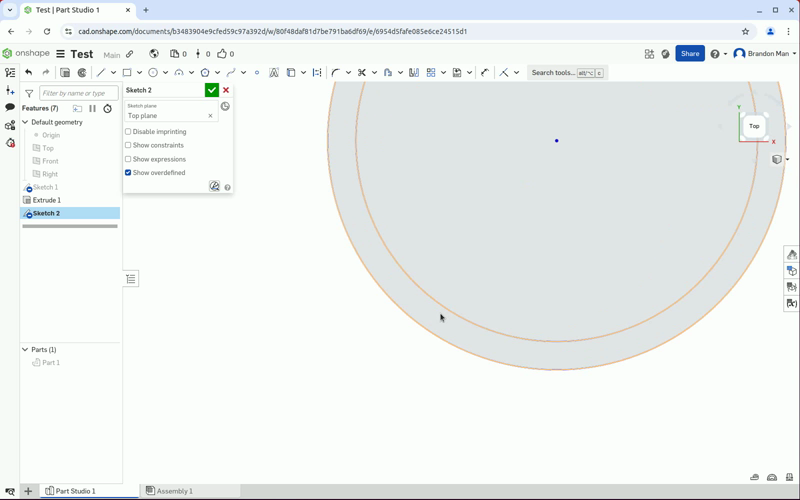
scroll(6)
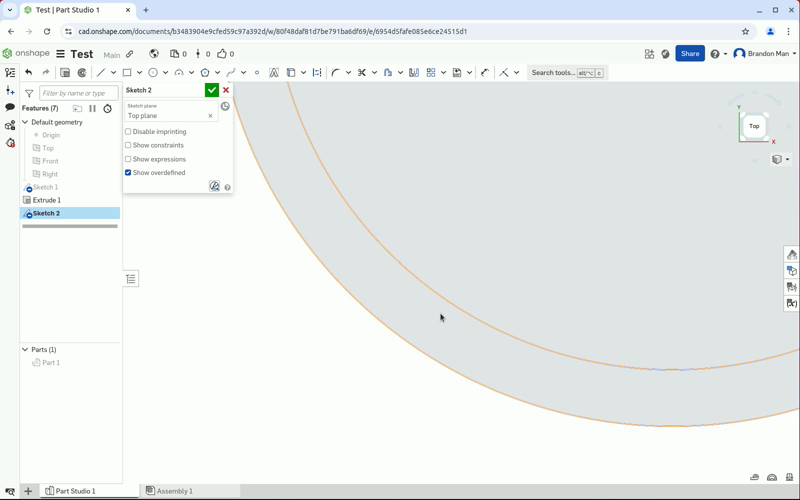
click(440, 313)
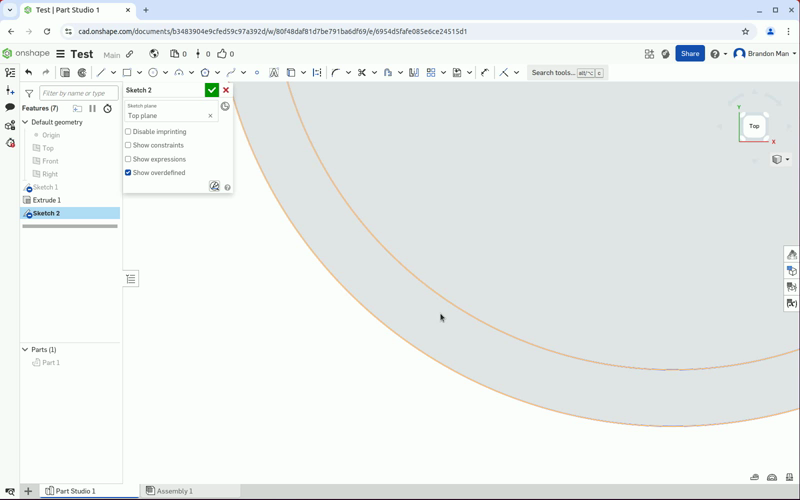
scroll(-6)
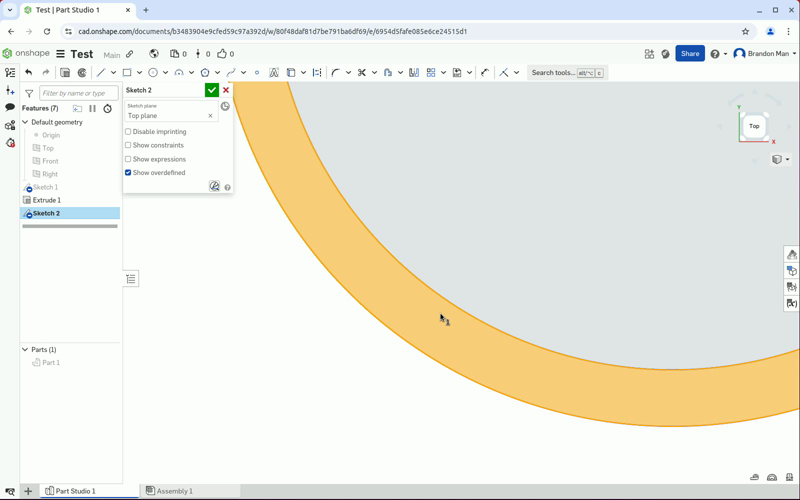
scroll(-6)
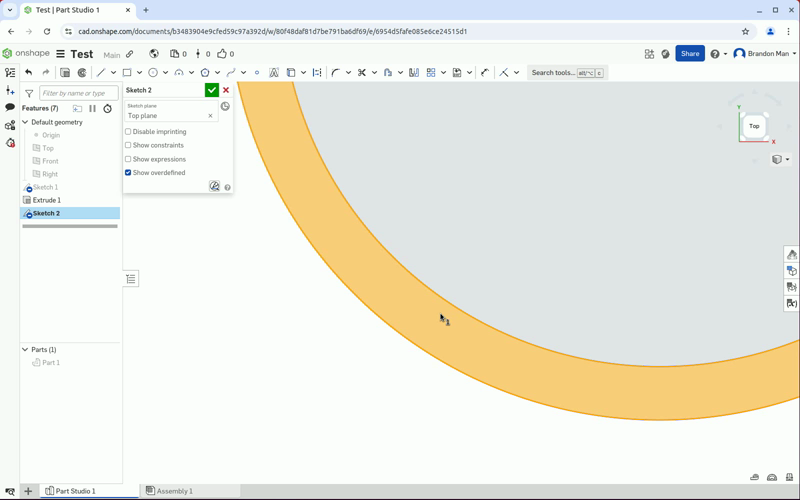
scroll(-6)
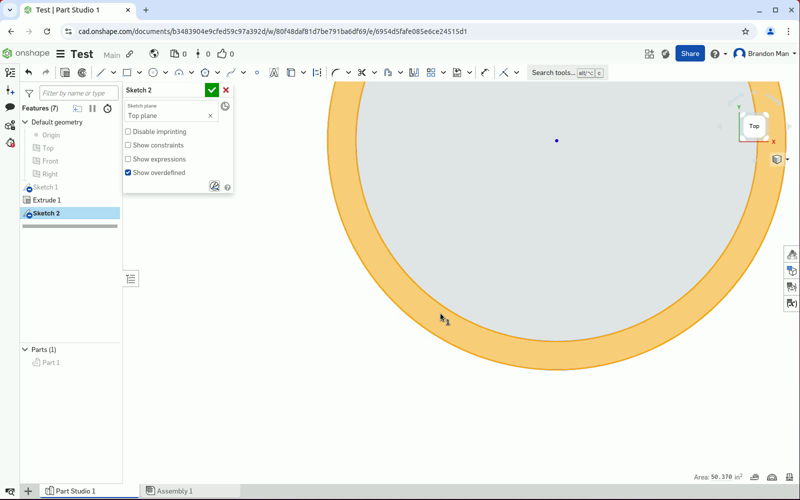
scroll(-6)
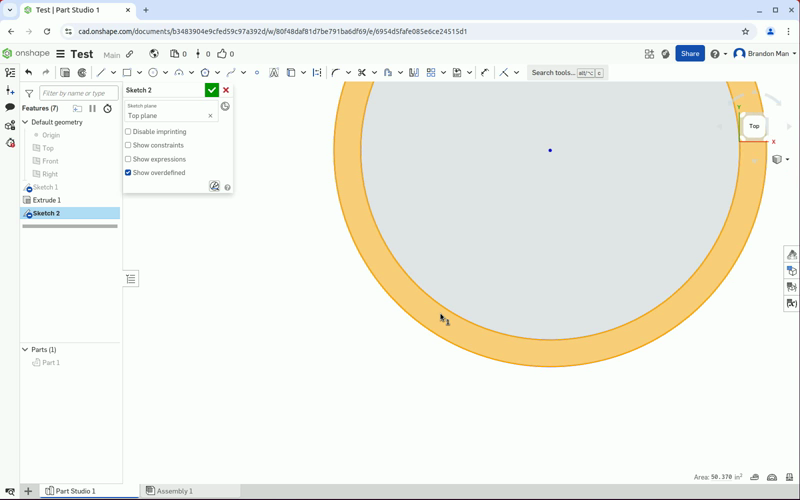
scroll(-6)
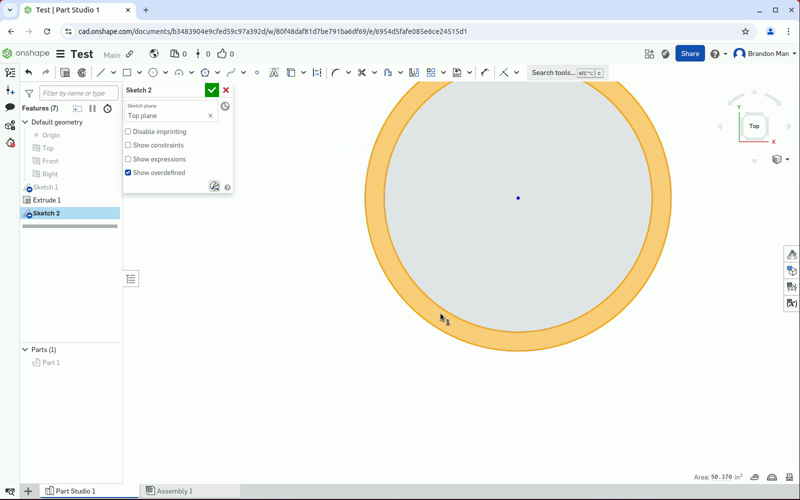
scroll(-6)
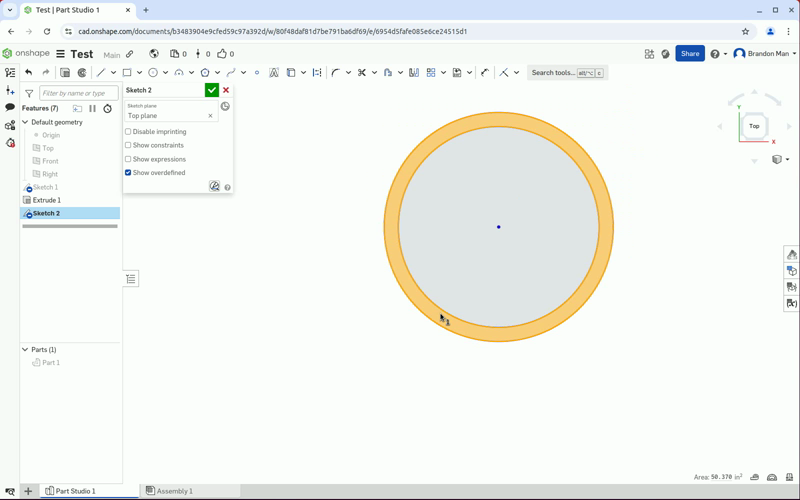
scroll(-6)
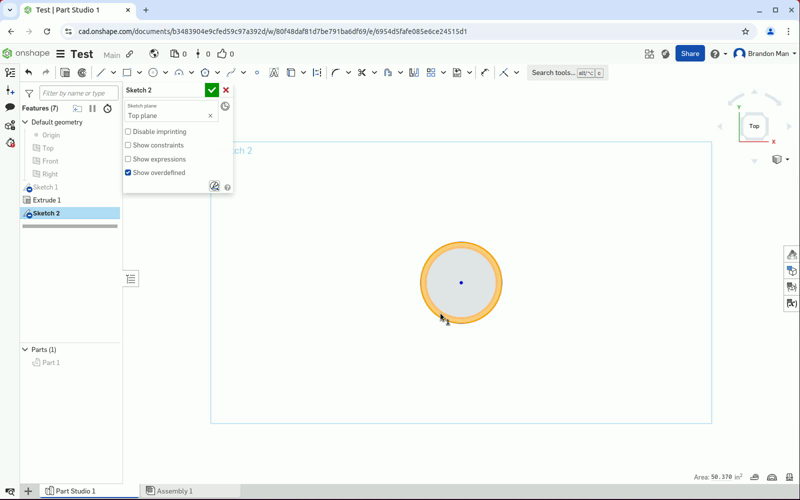
mouse_move(73, 352)
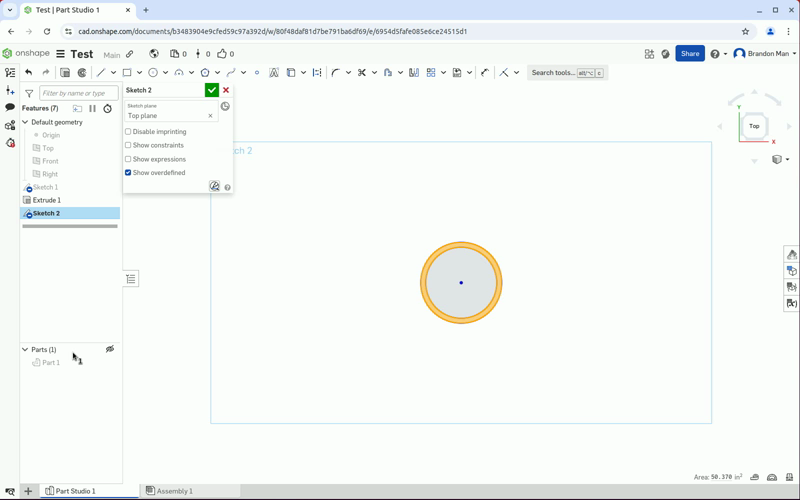
key(shift+y)
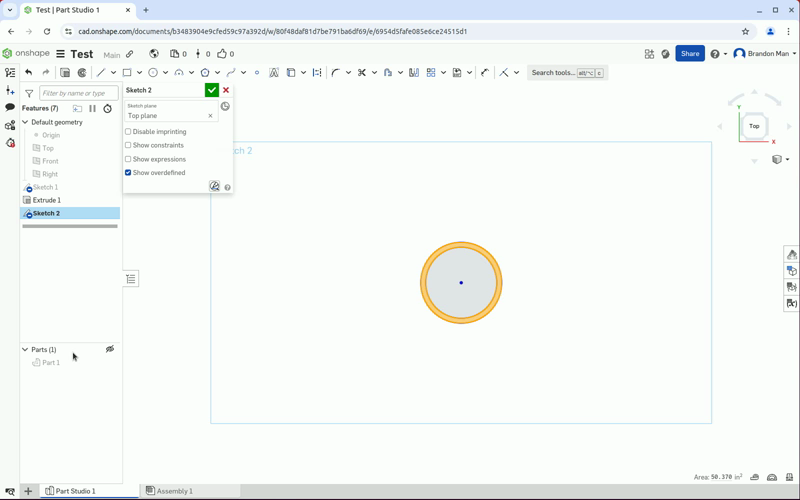
key(shift+e)
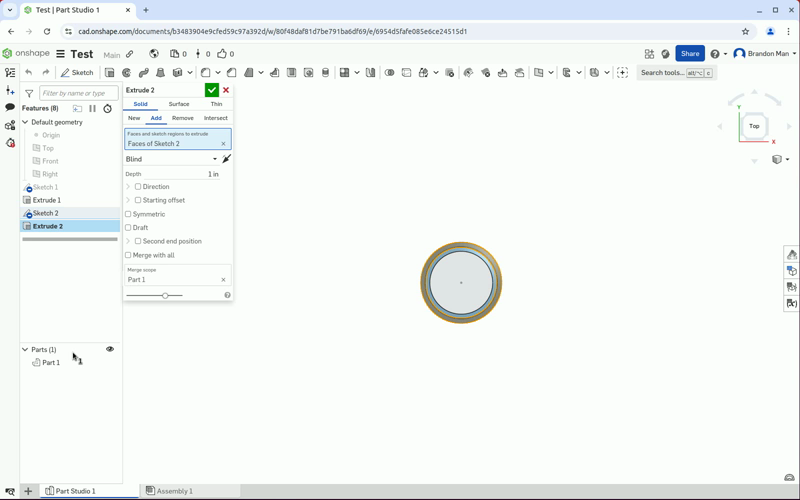
mouse_move(143, 106)
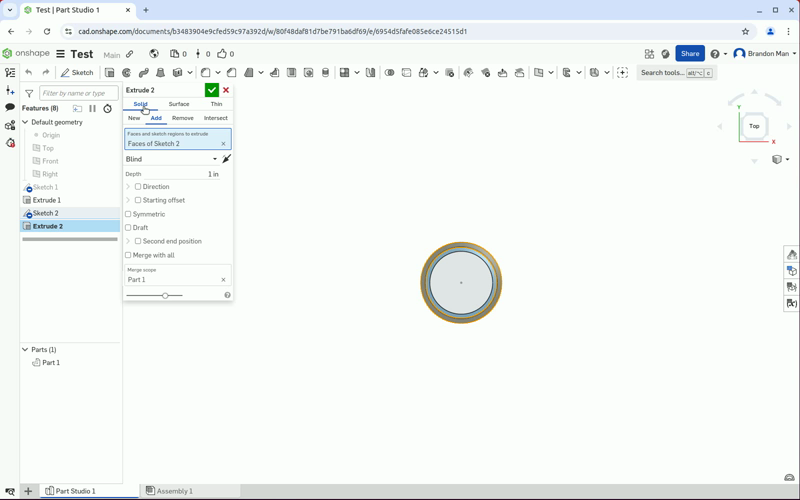
click(143, 106)
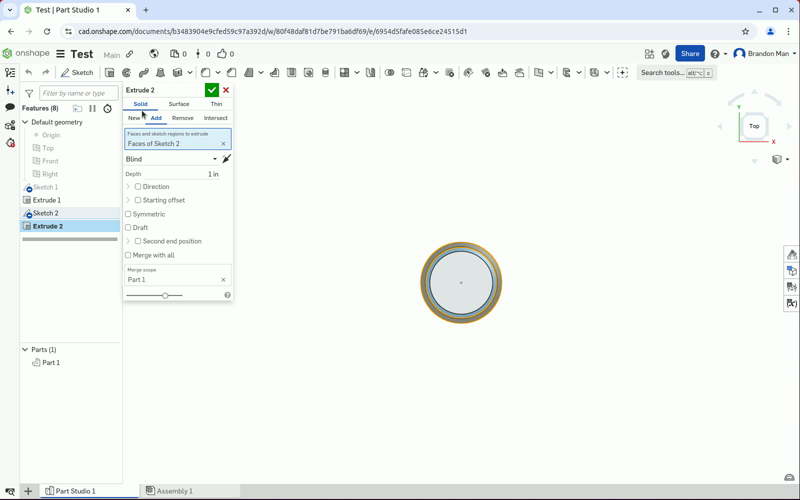
mouse_move(137, 120)
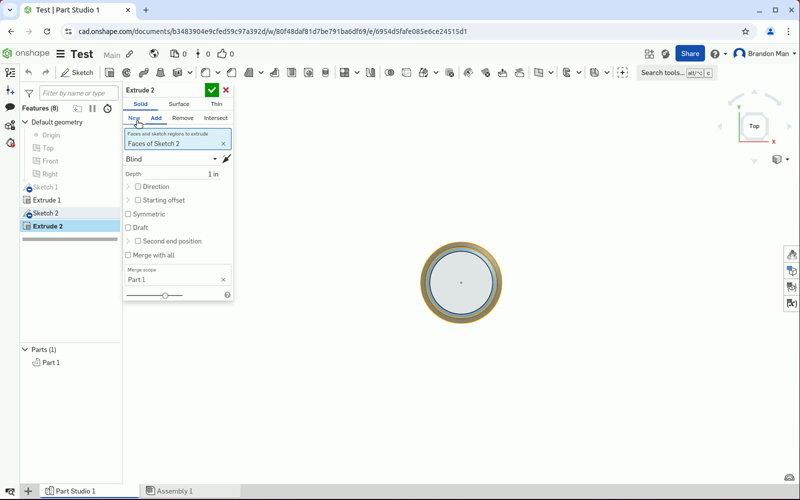
click(137, 120)
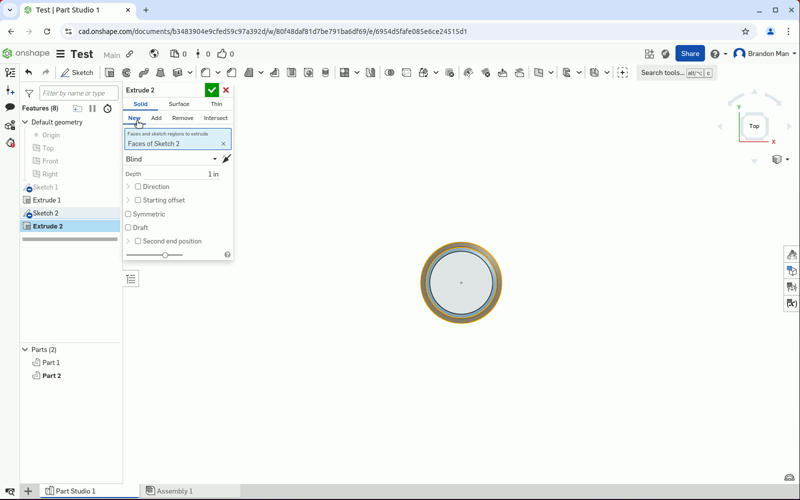
key(tab, 4)
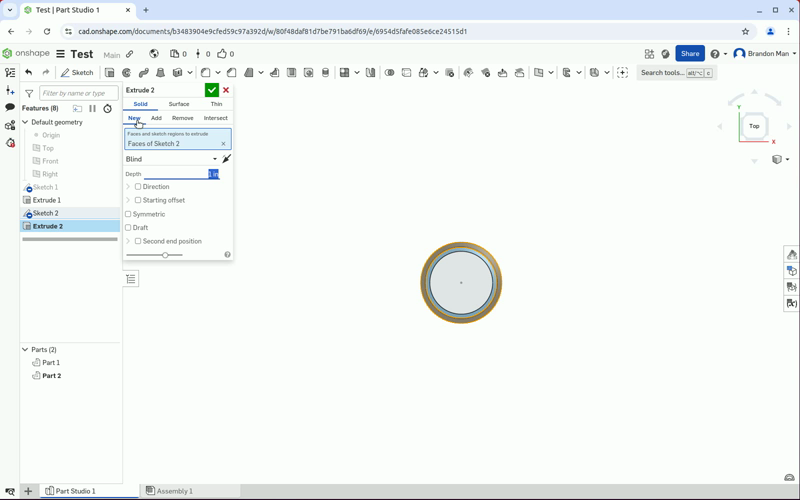
text(-23.108)
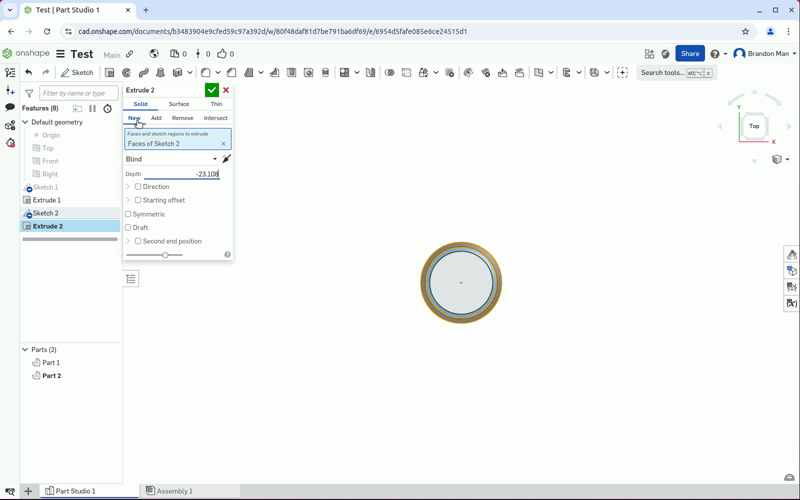
key(enter)
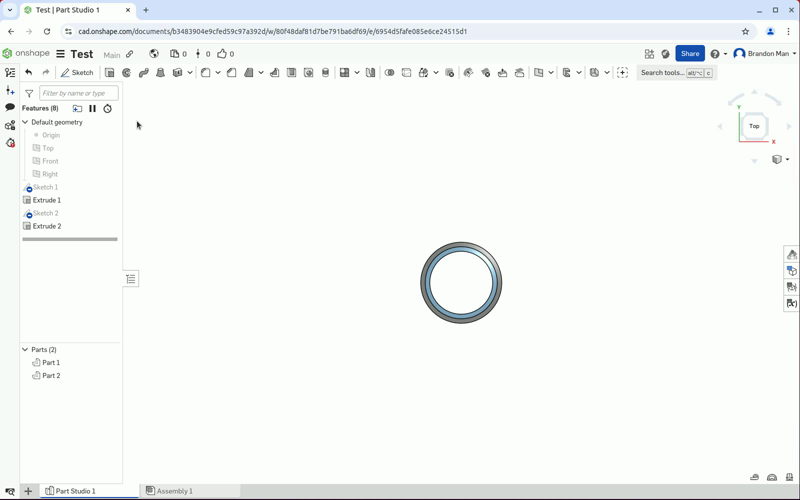
key(shift+h)
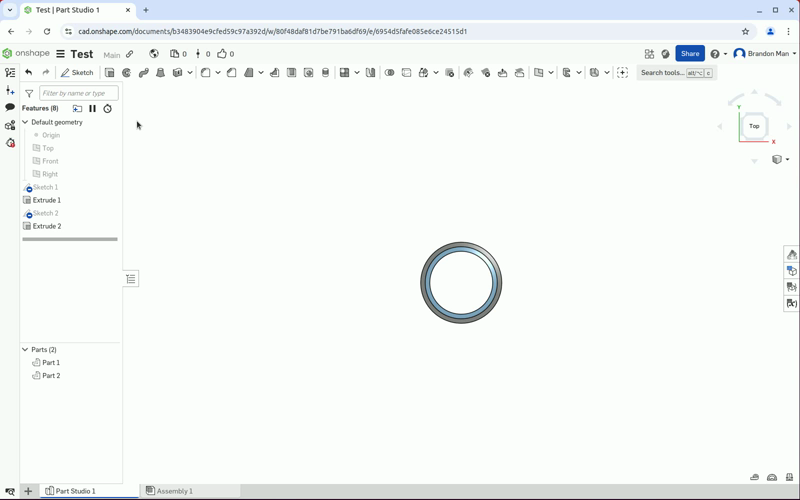
key(shift+h)
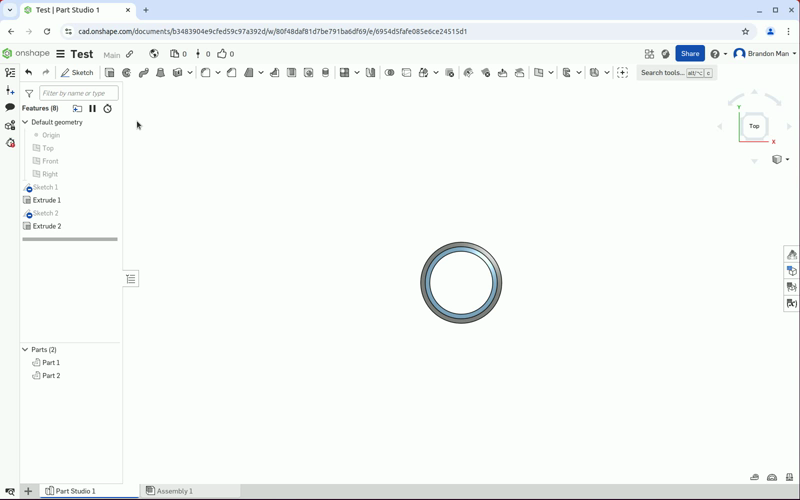
mouse_move(73, 189)
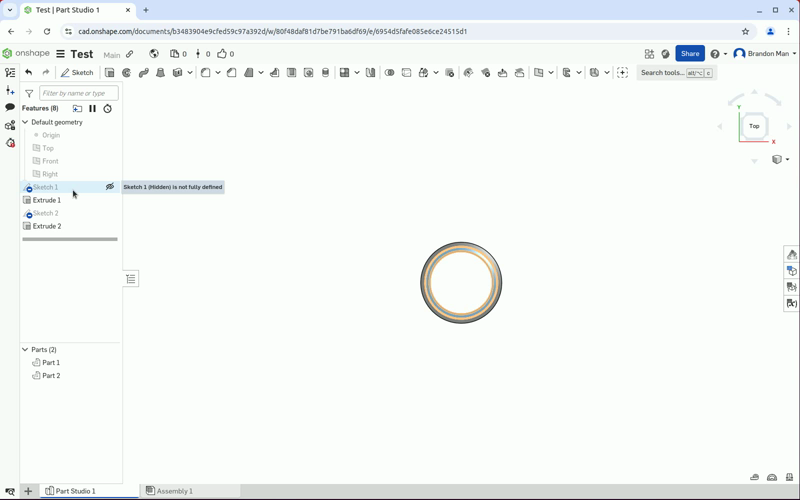
click(73, 189)
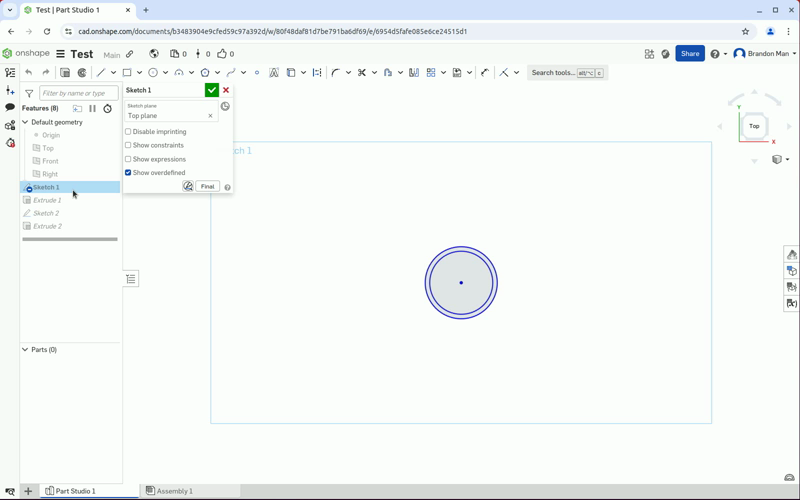
mouse_move(229, 92)
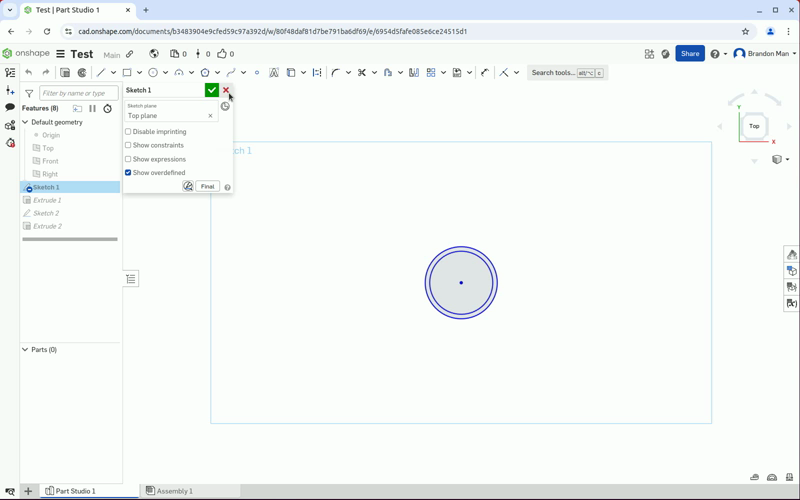
click(229, 92)
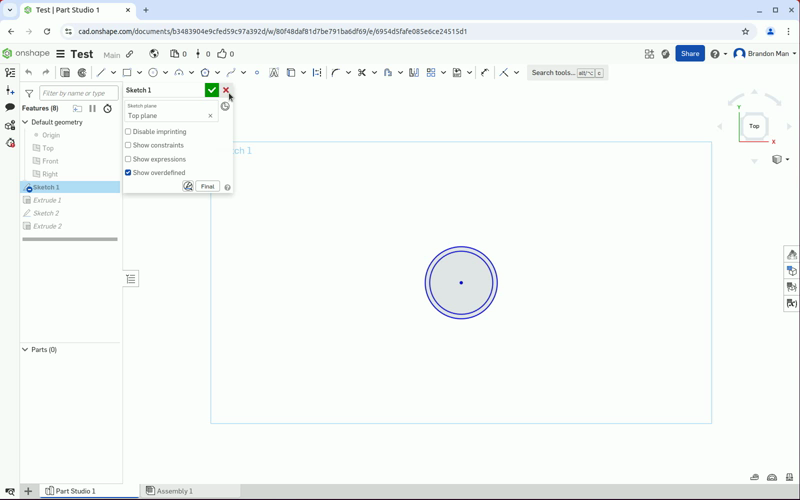
key(shift+s)
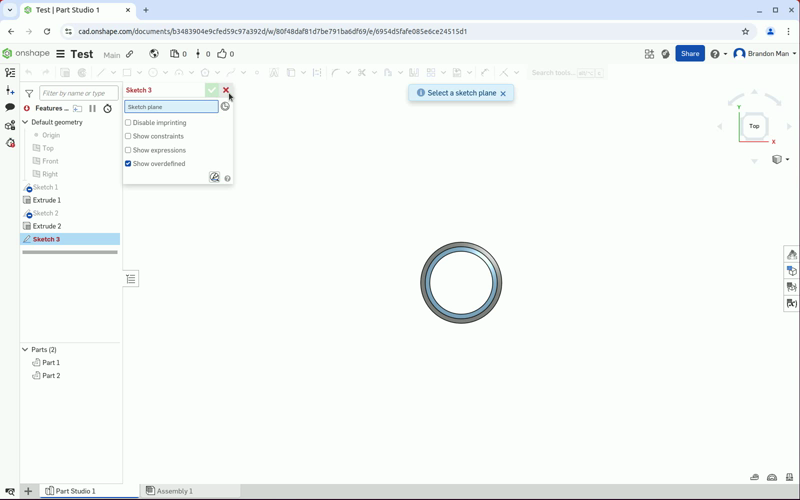
mouse_move(73, 150)
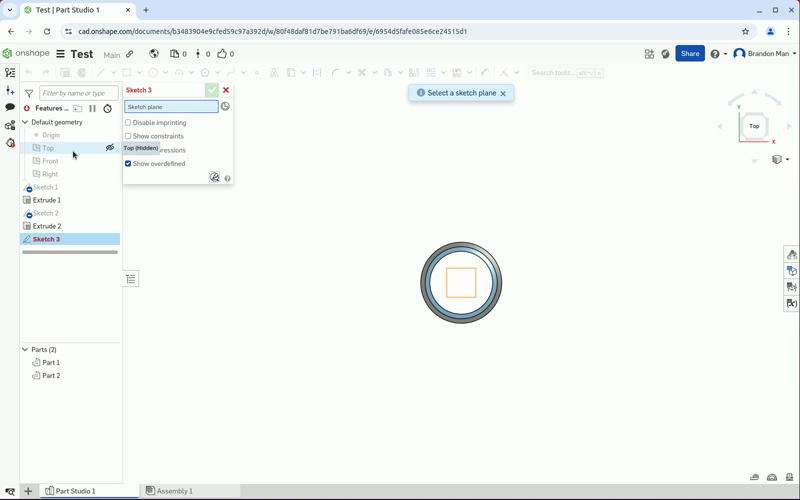
click(73, 150)
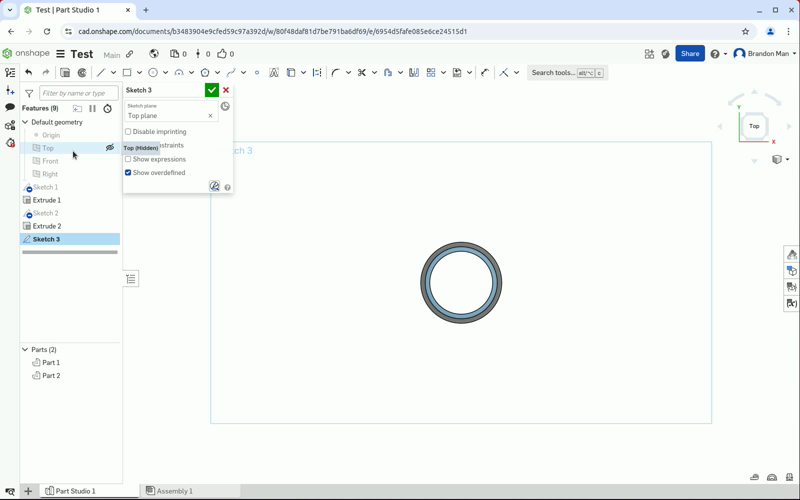
mouse_move(73, 352)
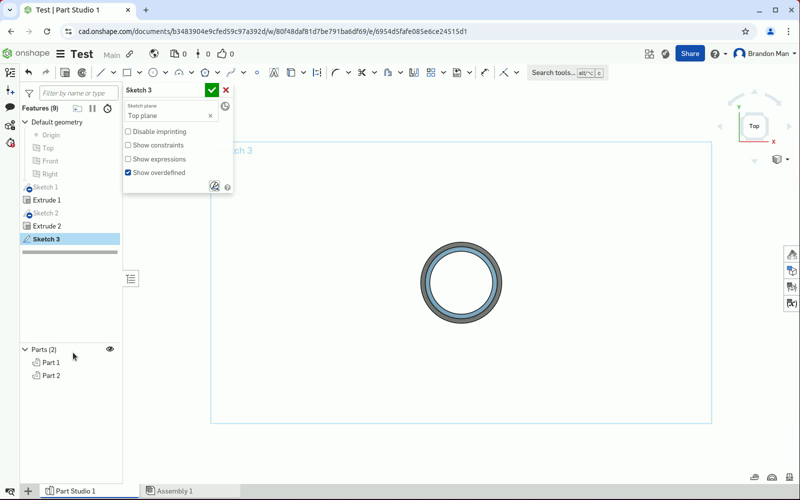
key(y)
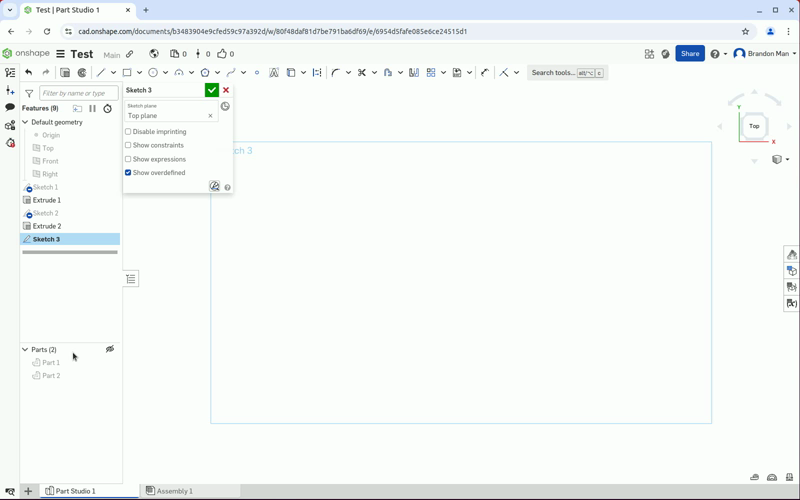
key(c)
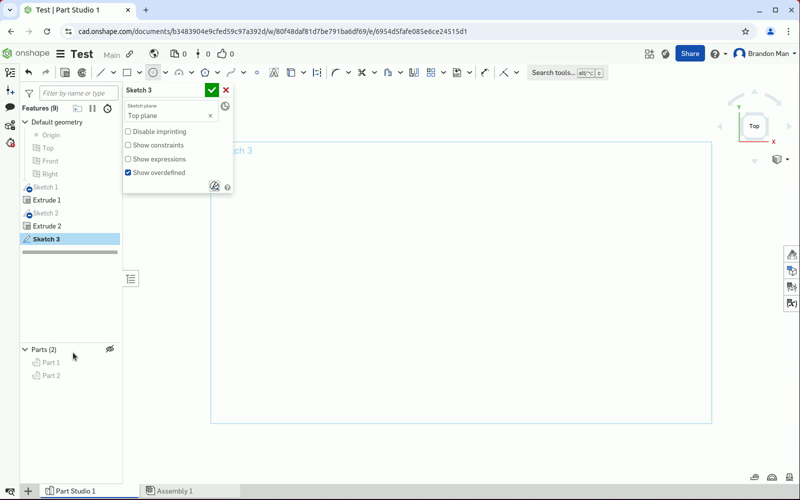
key_down(shift)
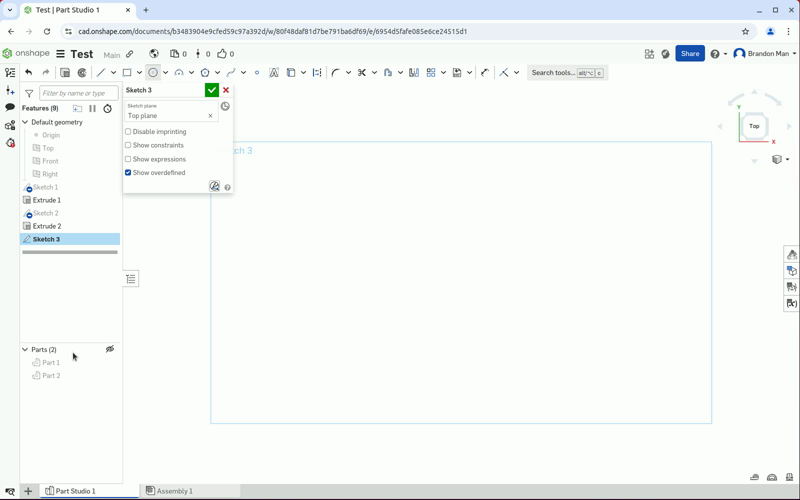
mouse_move(461, 282)
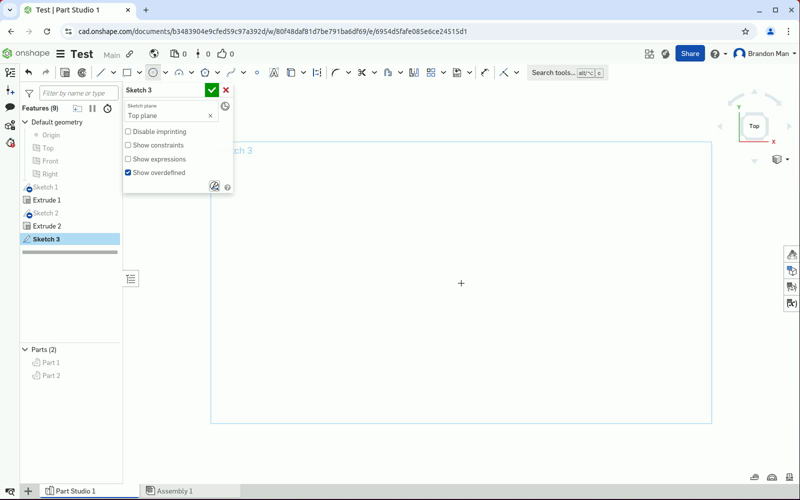
click(461, 282)
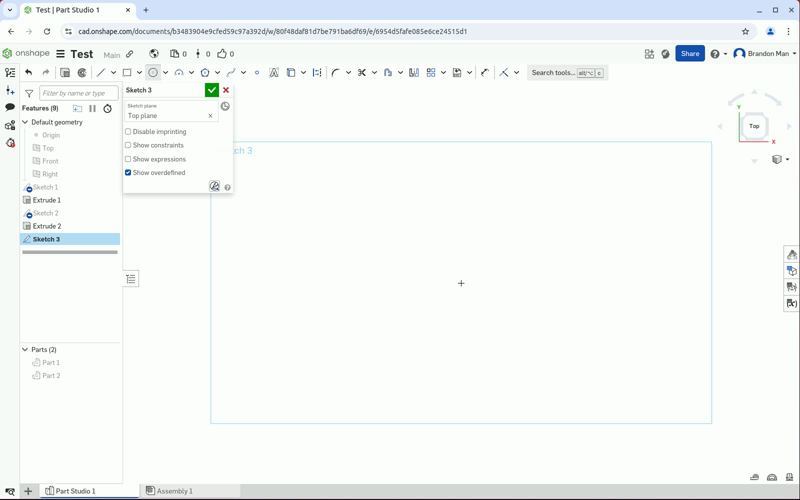
key_up(shift)
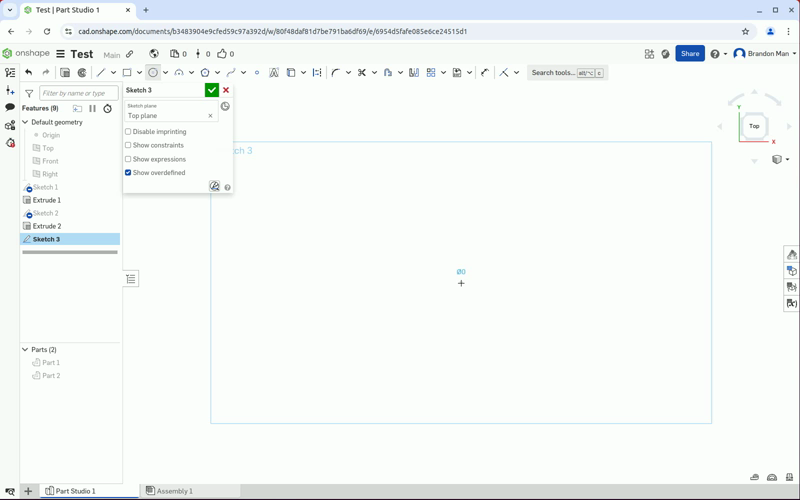
mouse_move(501, 282)
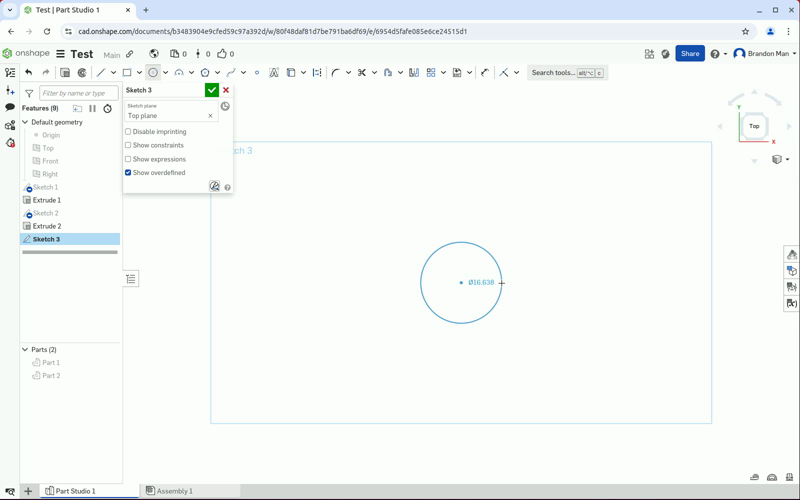
click(501, 282)
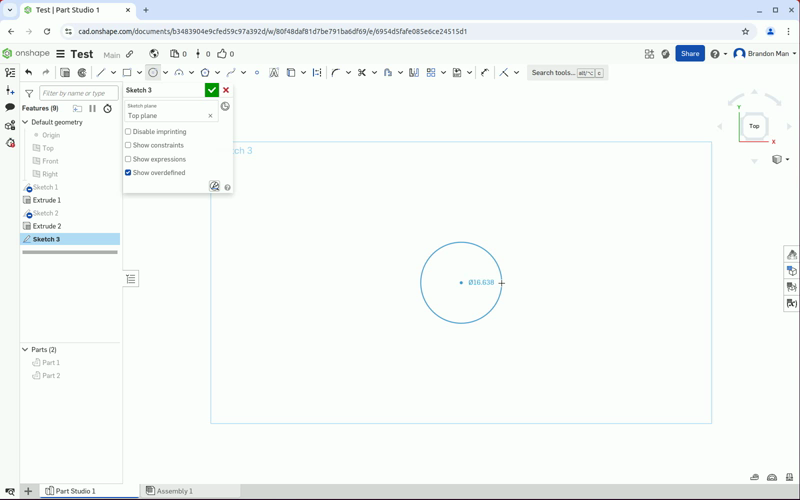
key(esc)
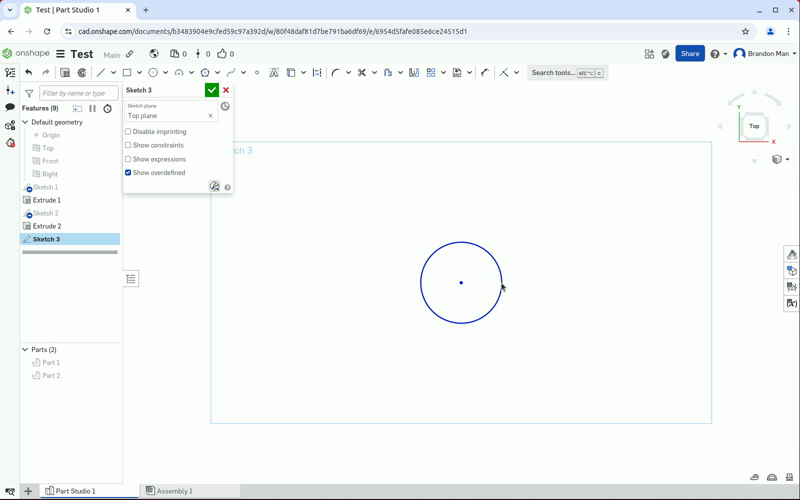
key(c)
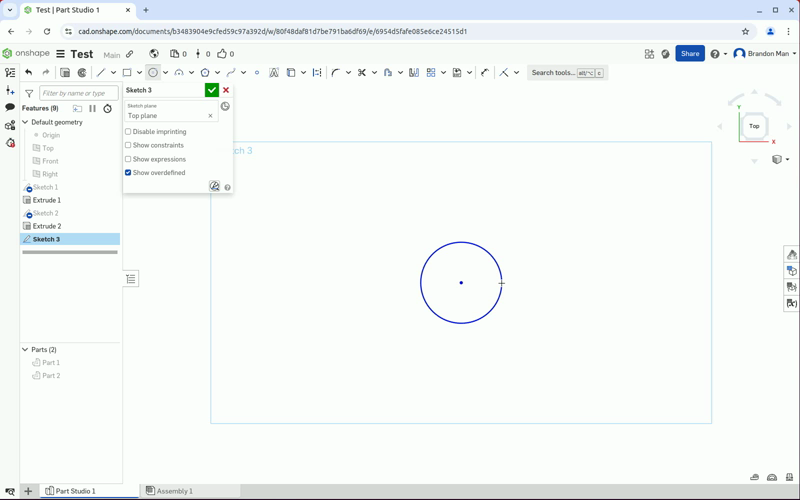
key_down(shift)
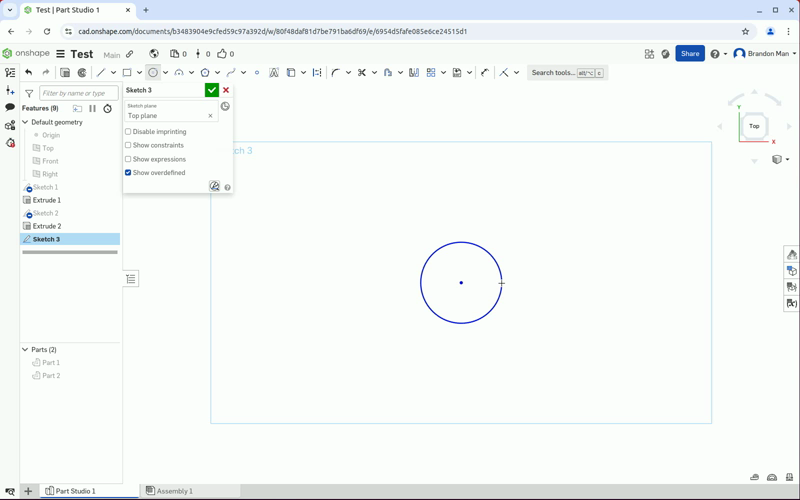
mouse_move(461, 282)
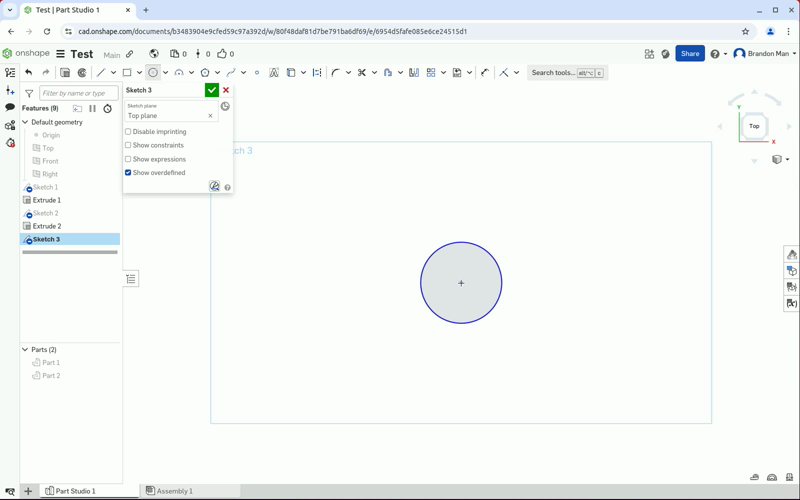
click(461, 282)
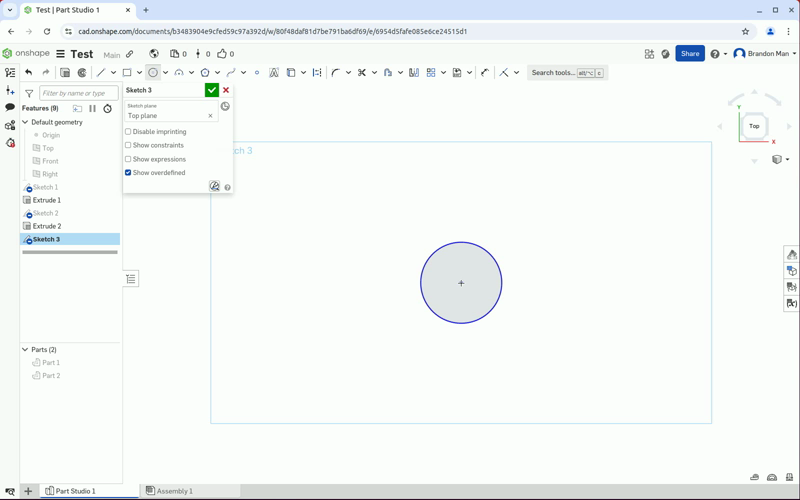
key_up(shift)
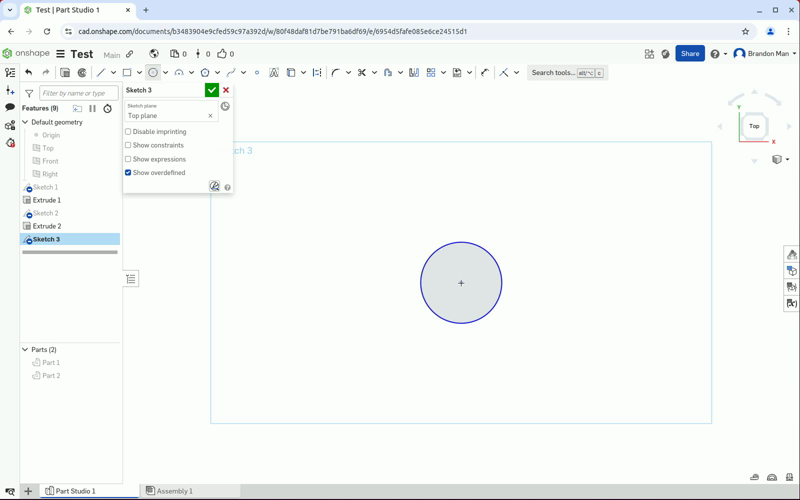
mouse_move(496, 282)
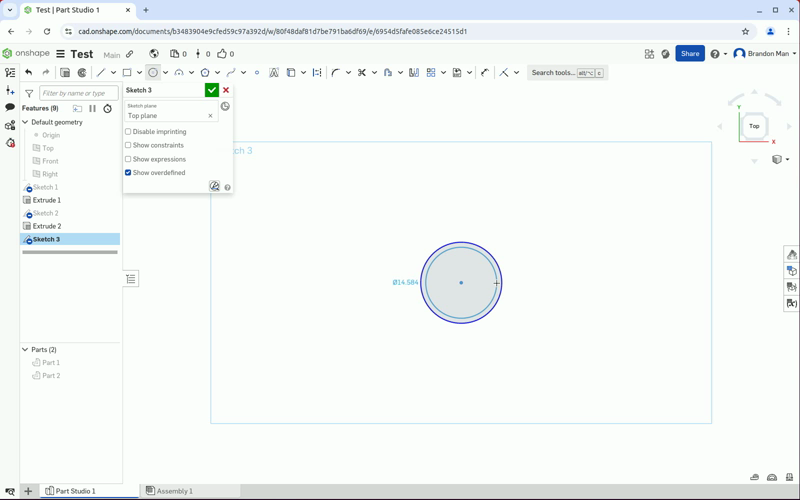
click(496, 282)
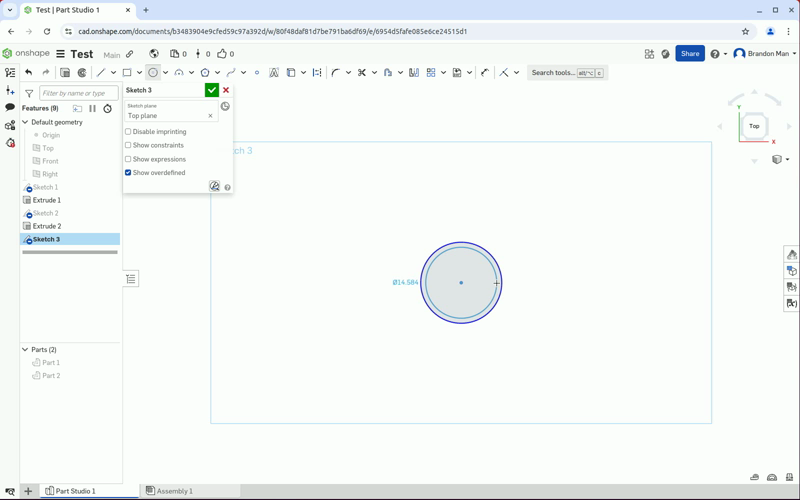
key(esc)
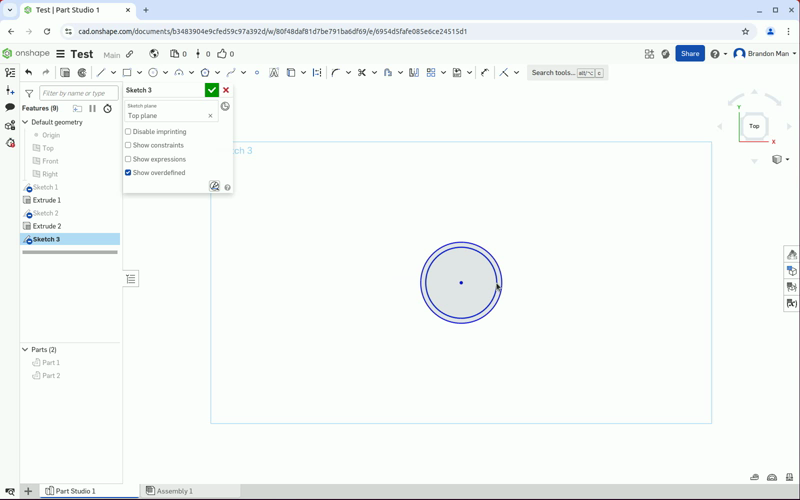
mouse_move(499, 277)
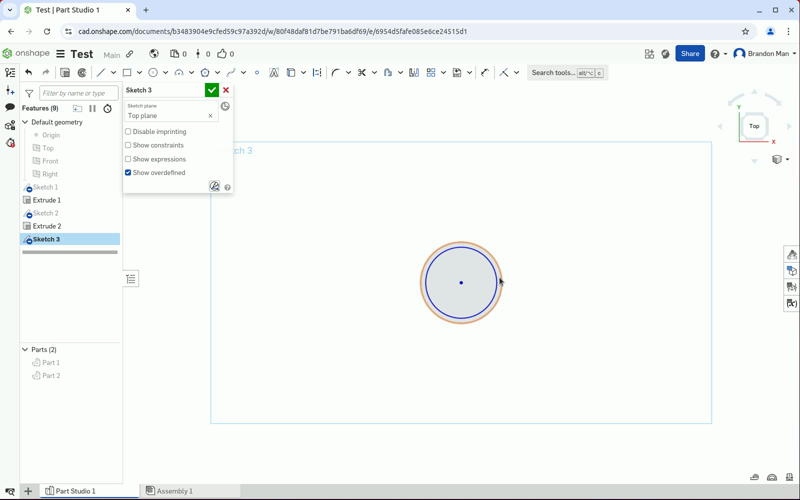
scroll(6)
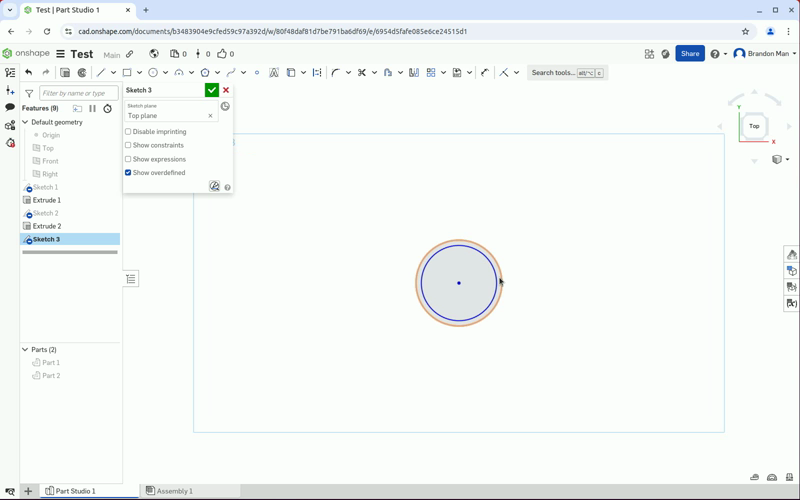
scroll(6)
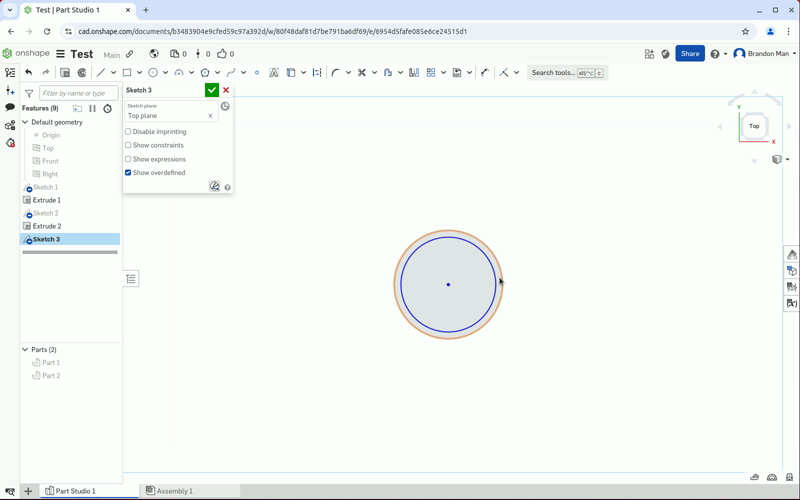
scroll(6)
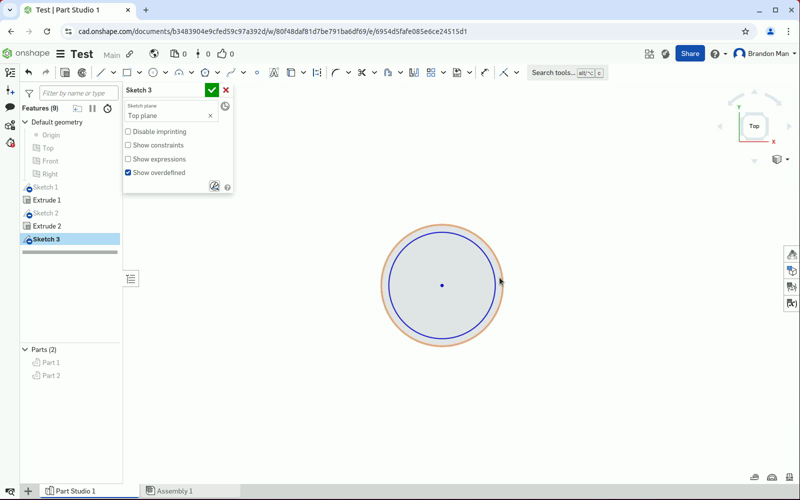
scroll(6)
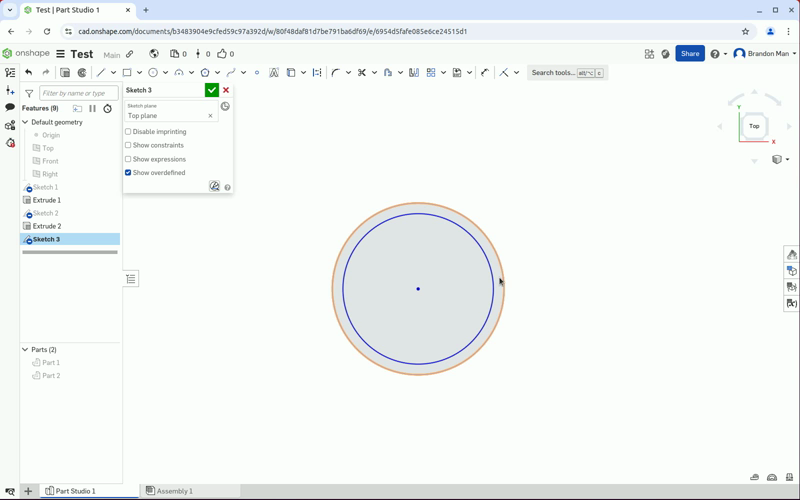
scroll(6)
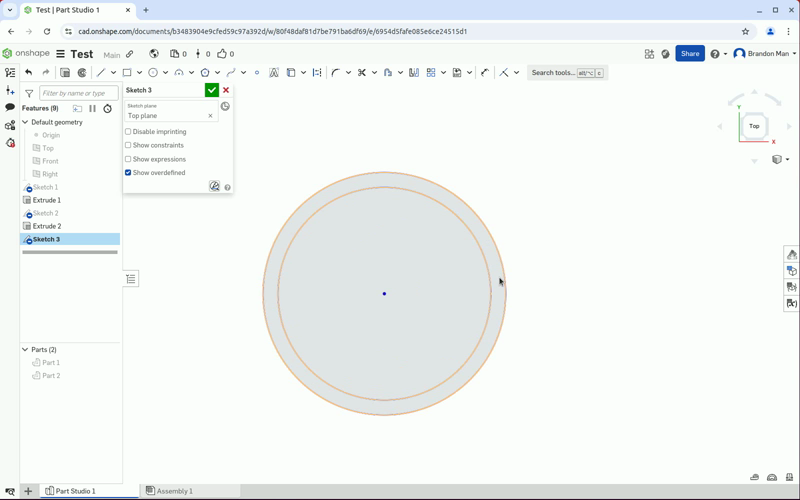
scroll(6)
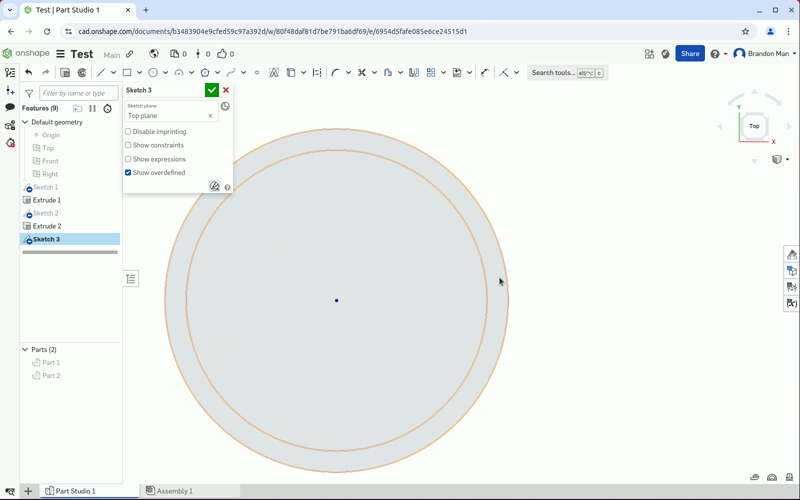
scroll(6)
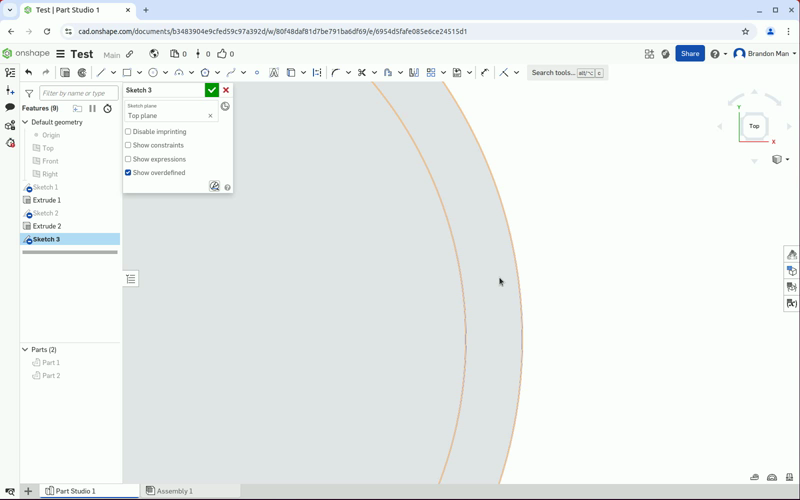
click(499, 277)
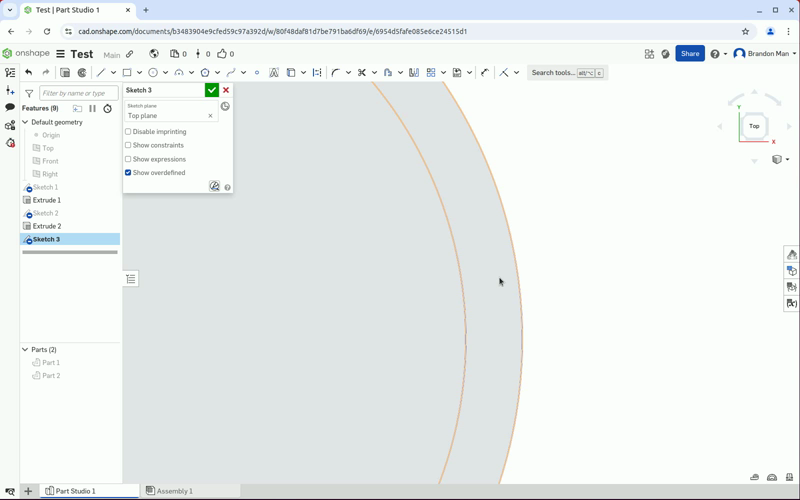
scroll(-6)
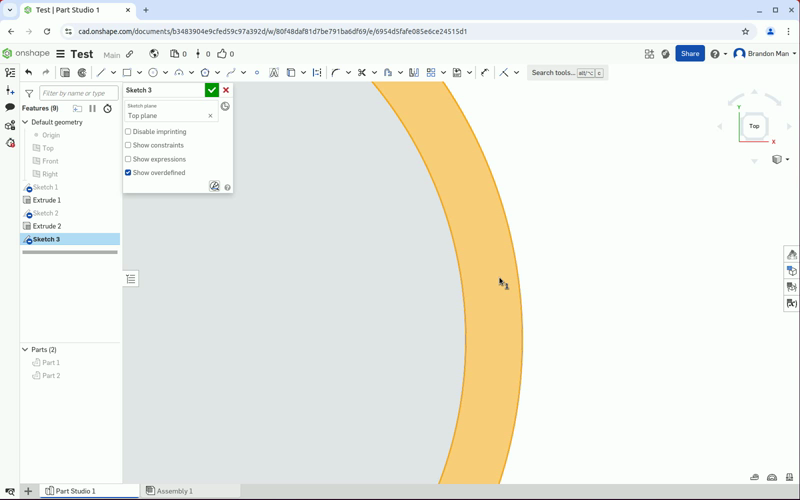
scroll(-6)
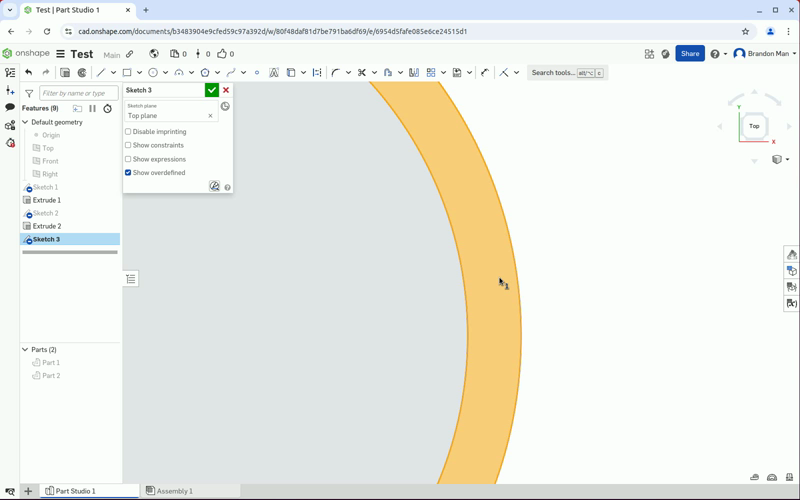
scroll(-6)
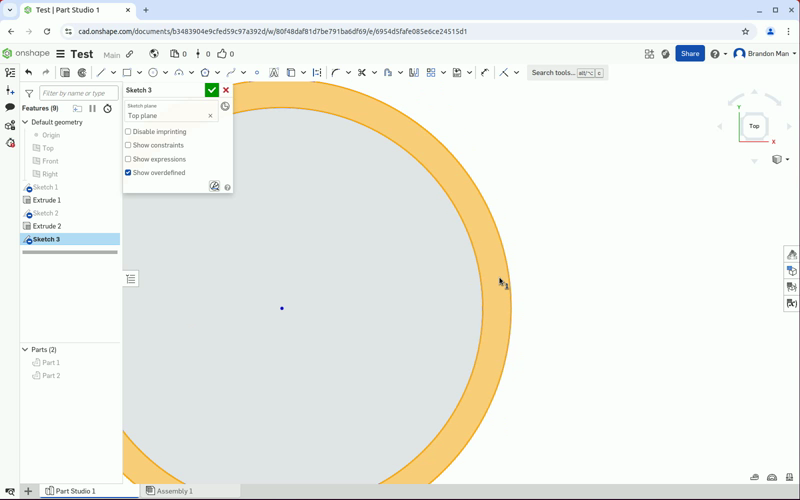
scroll(-6)
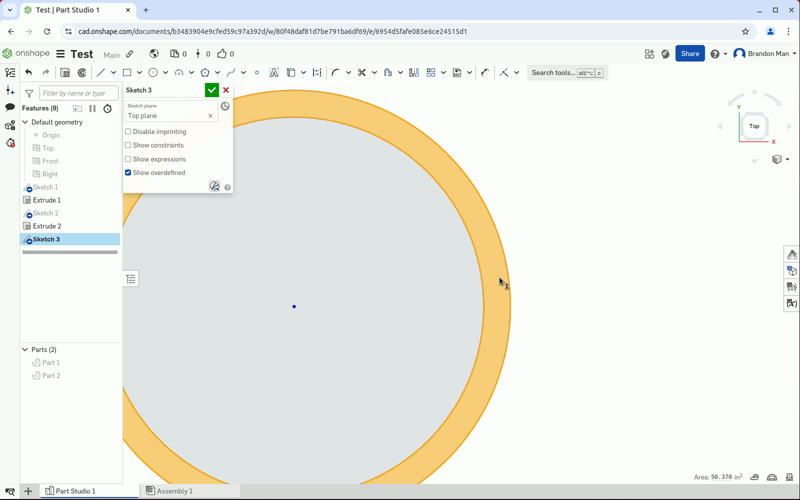
scroll(-6)
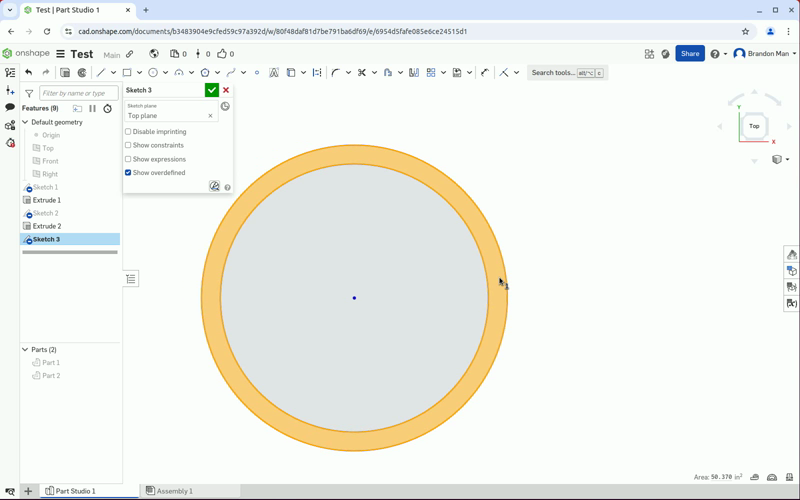
scroll(-6)
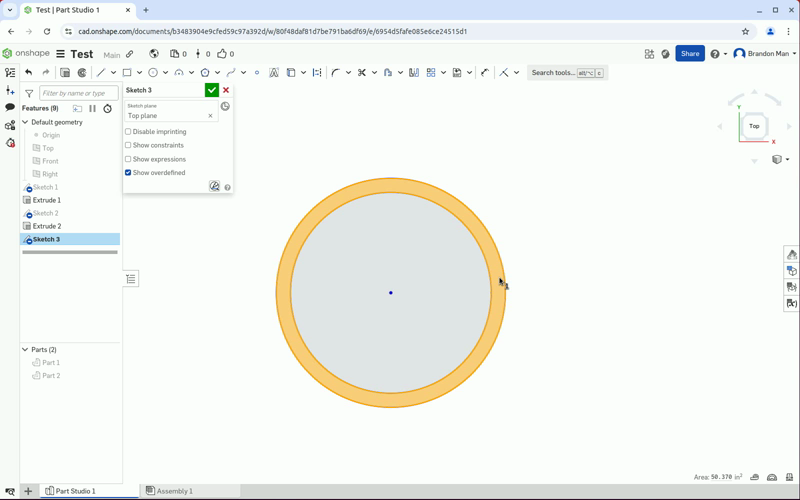
scroll(-6)
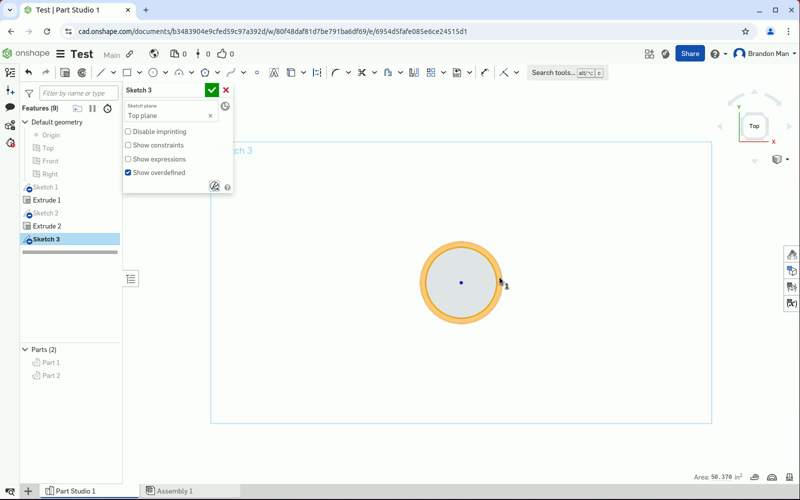
mouse_move(73, 352)
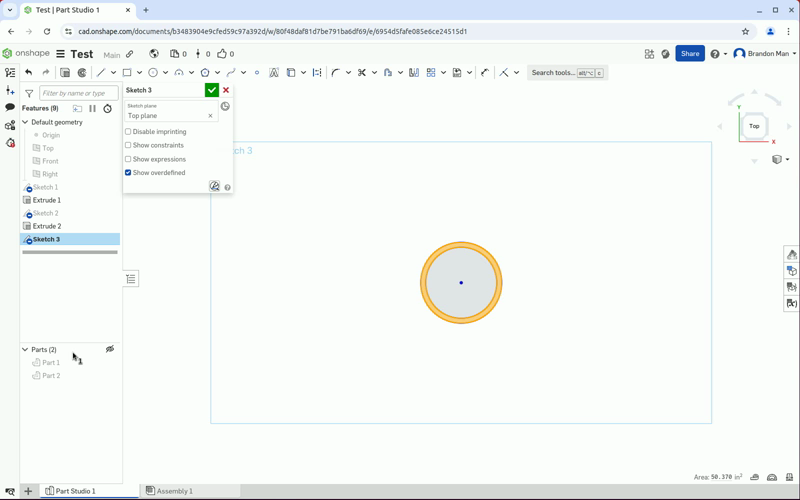
key(shift+y)
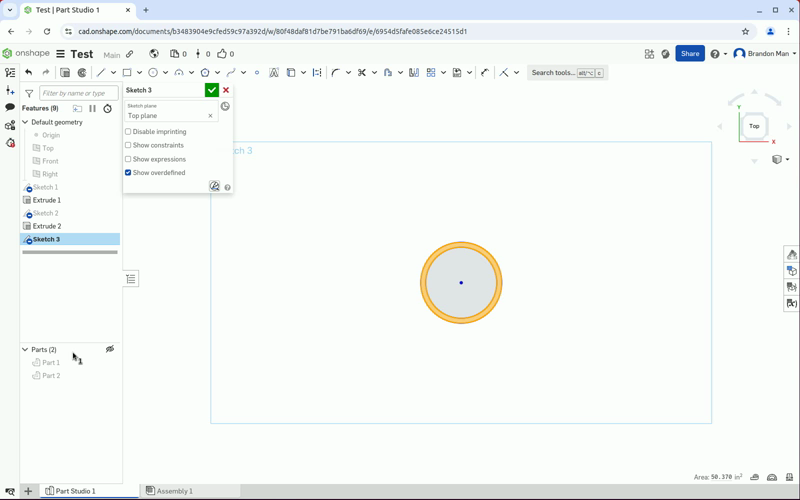
key(shift+e)
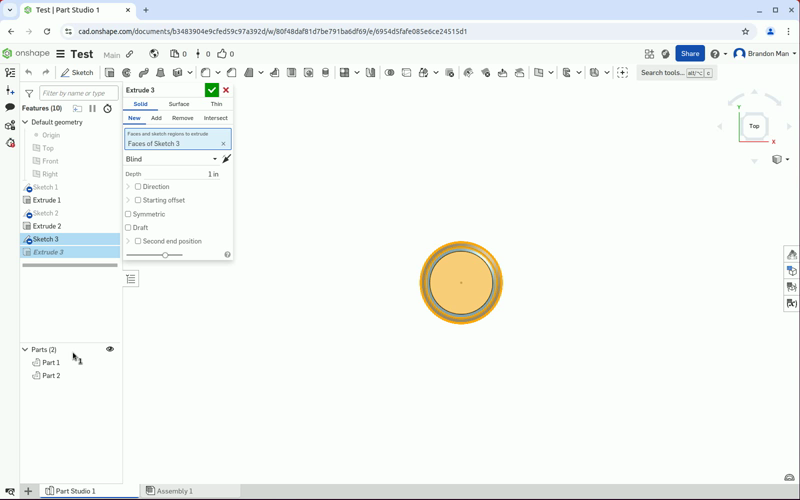
mouse_move(143, 106)
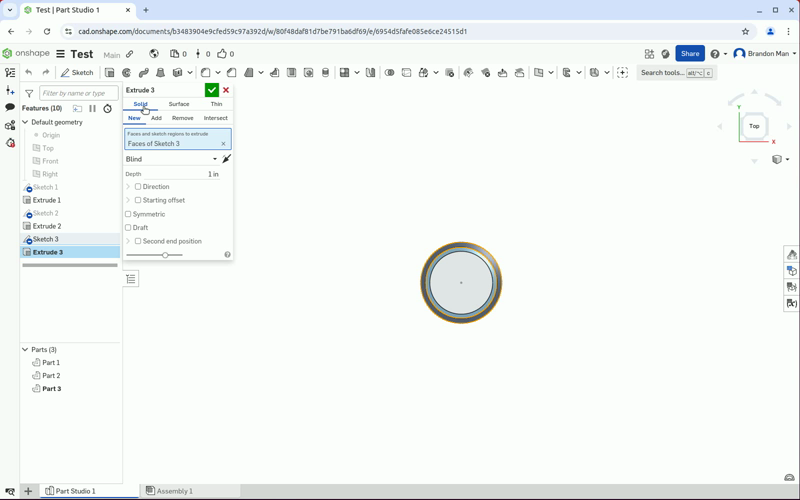
click(143, 106)
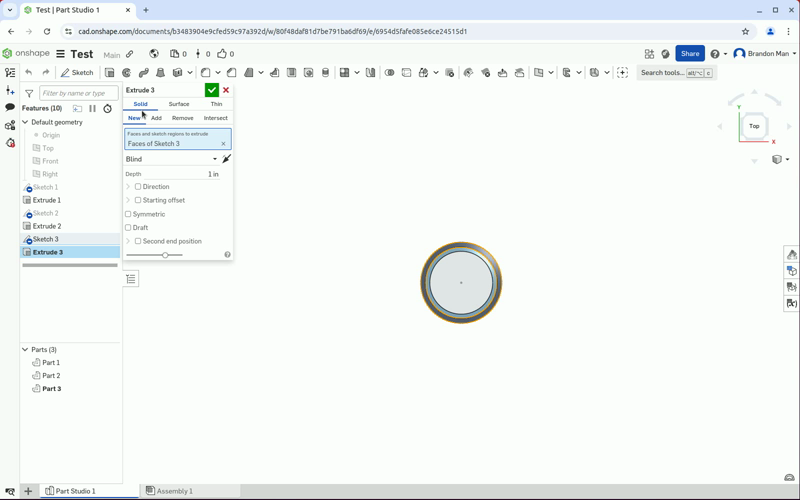
mouse_move(137, 120)
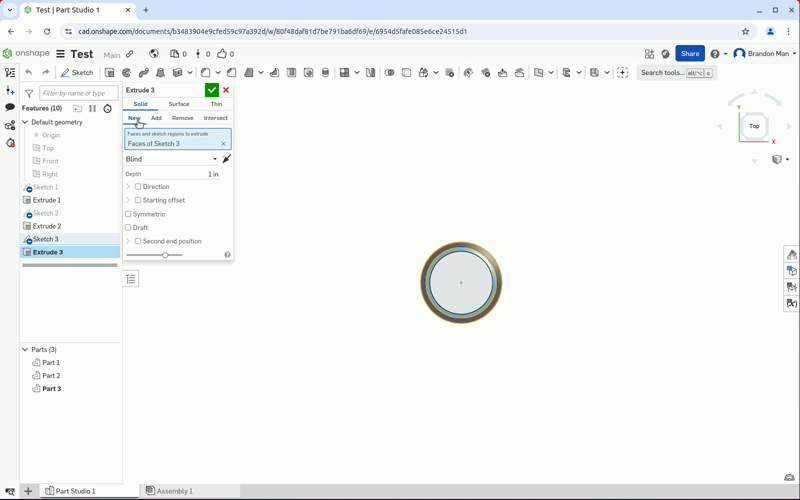
click(137, 120)
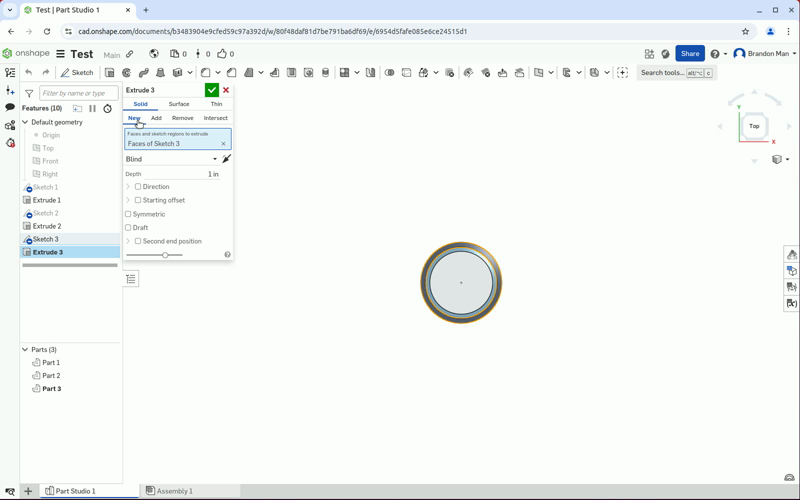
key(tab, 4)
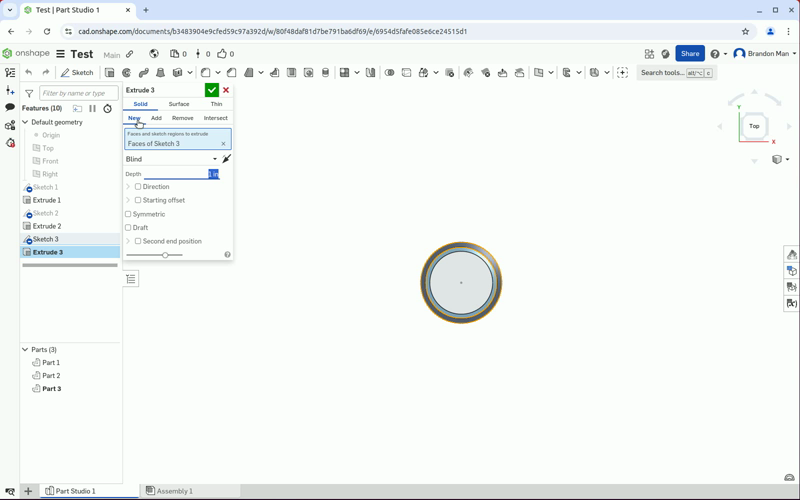
text(-3.37)
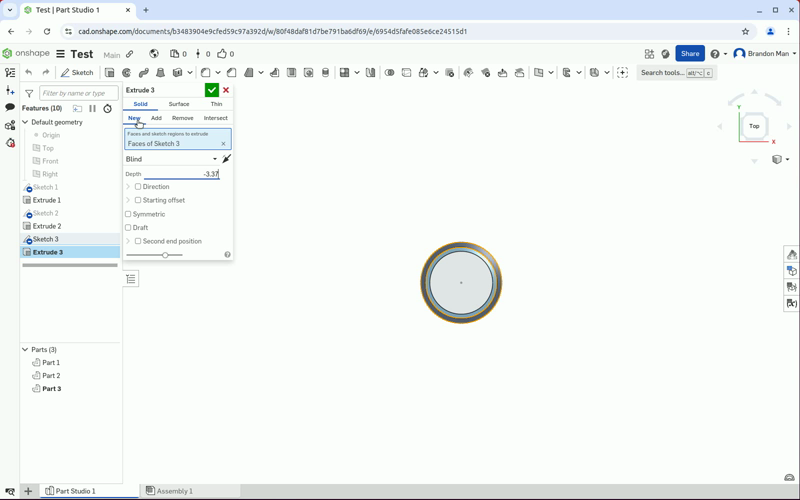
key(enter)
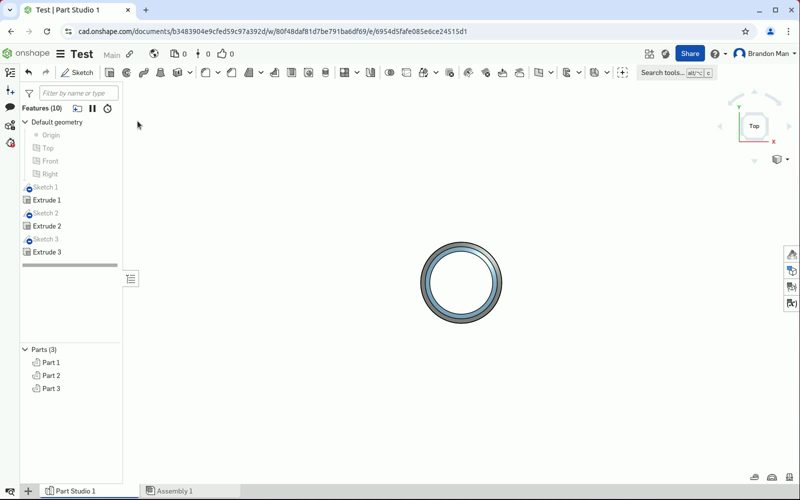
key(shift+h)
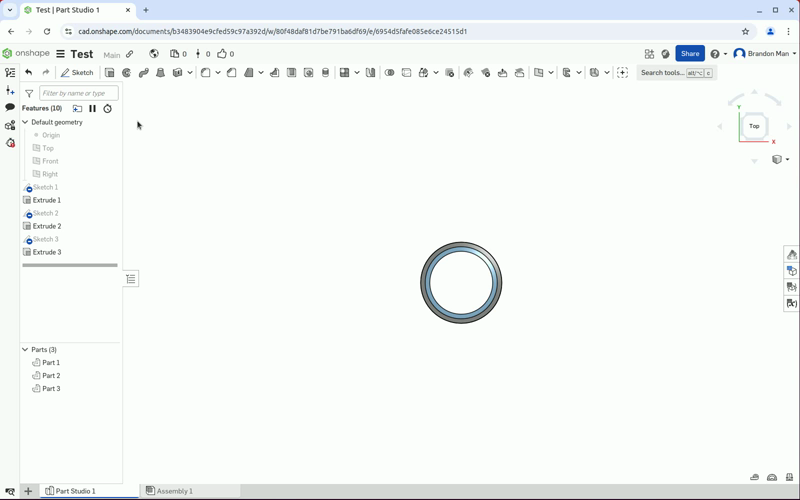
key(shift+h)
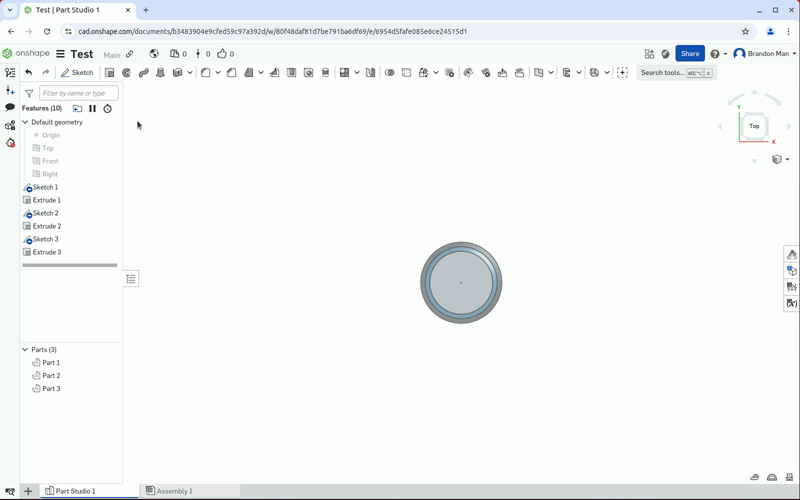
key(shift+7)
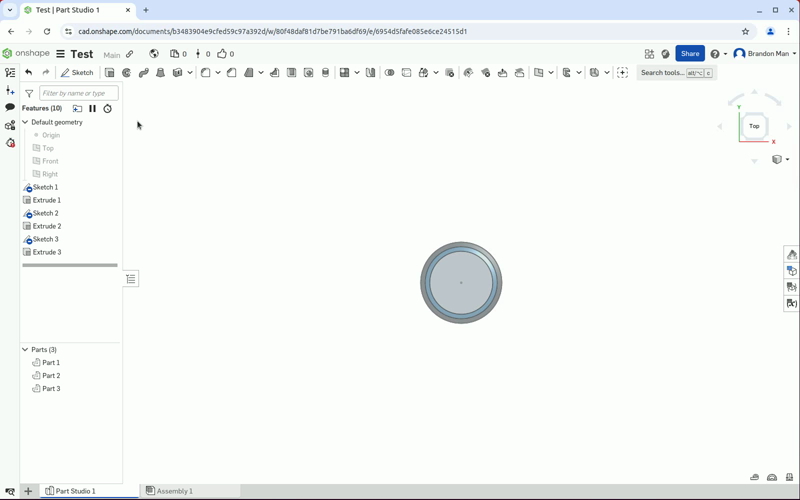
key(up, 3)
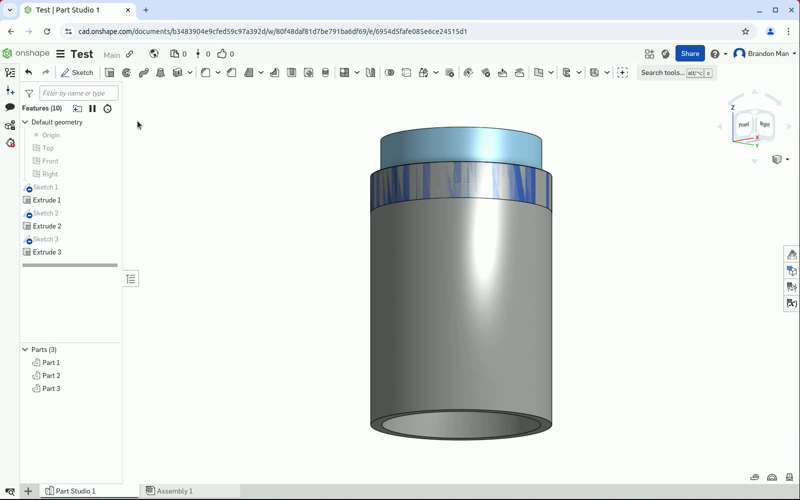
key(left, 3)
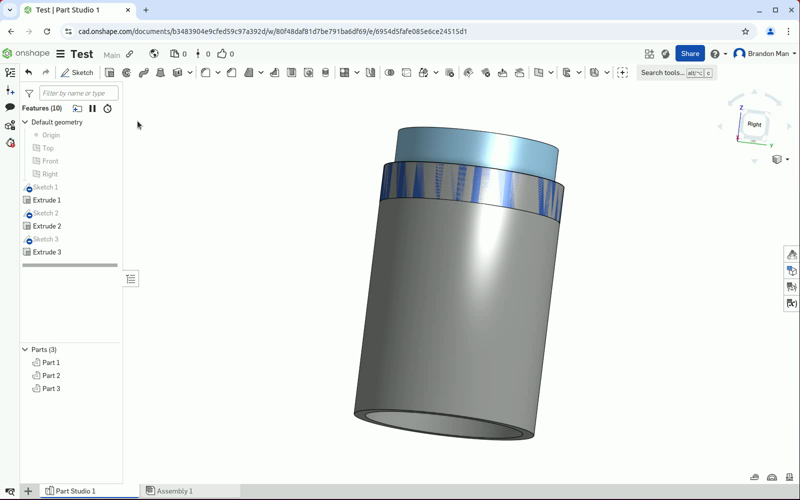
key(right, 3)
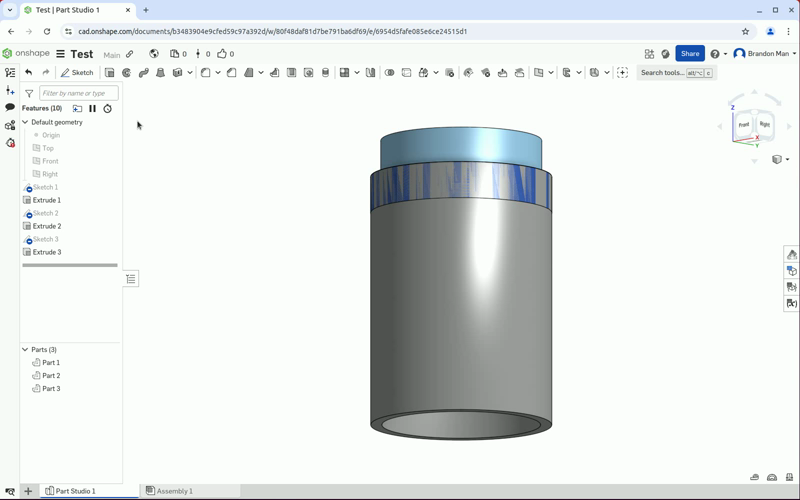
key(down, 3)
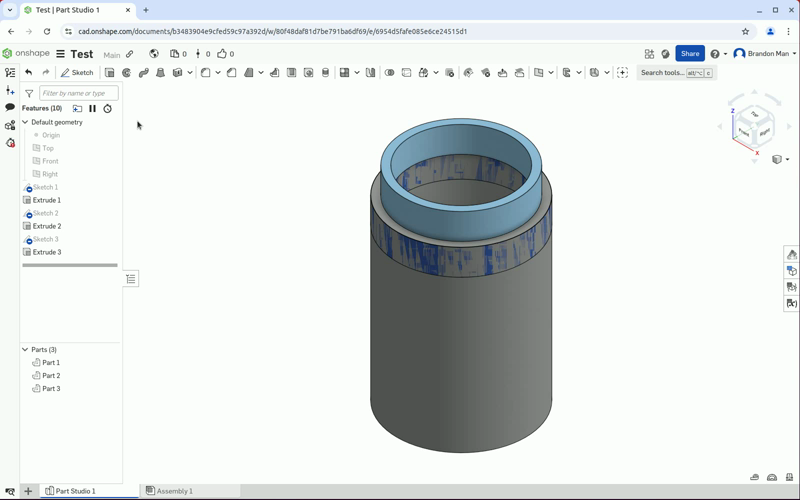
mouse_move(73, 189)
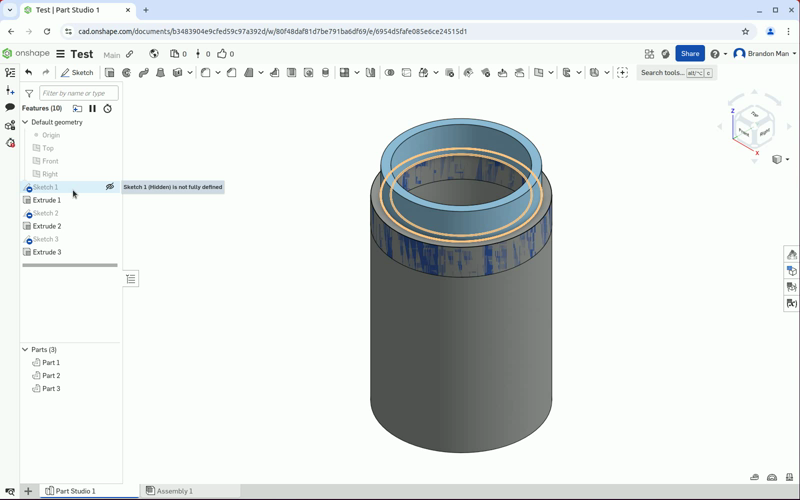
click(73, 189)